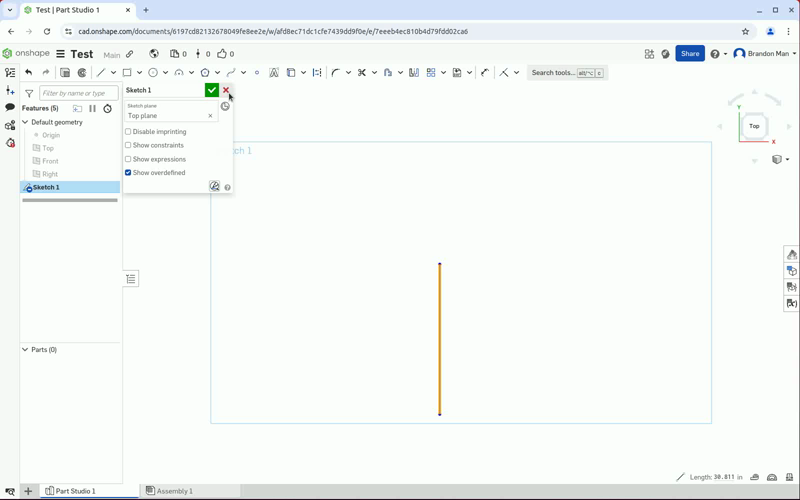
key(shift+h)
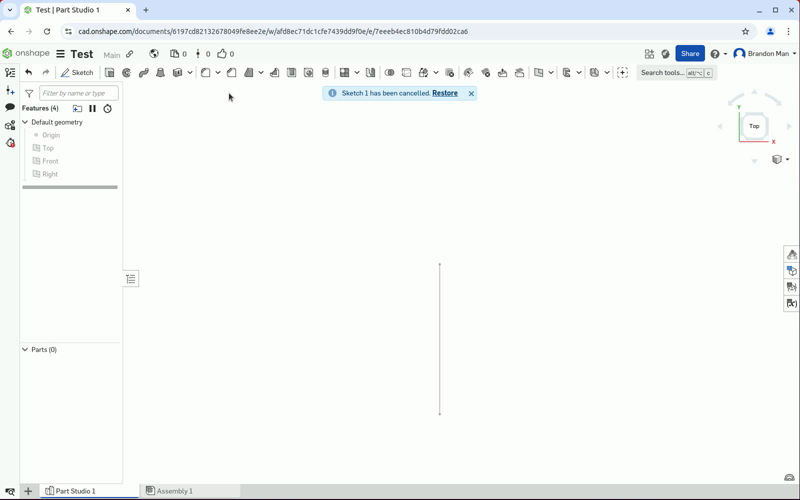
mouse_move(73, 352)
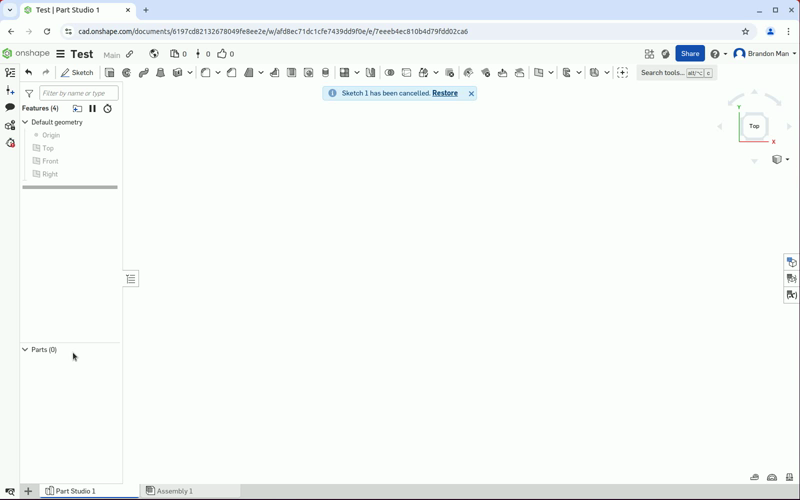
key(y)
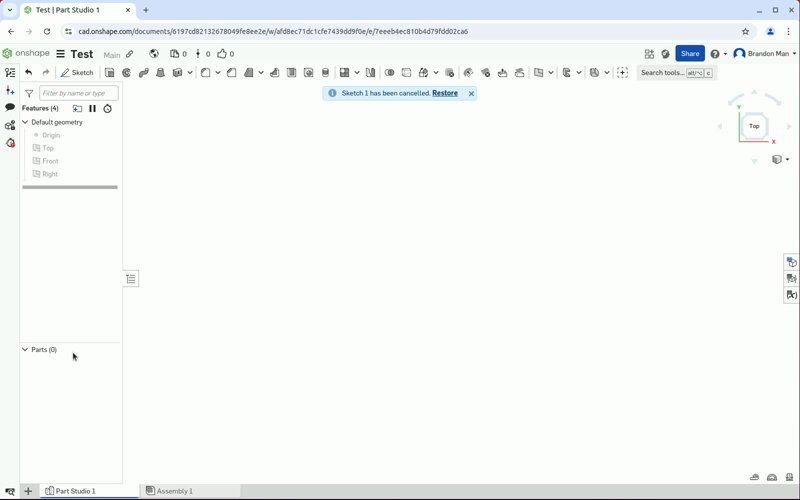
key(shift+p)
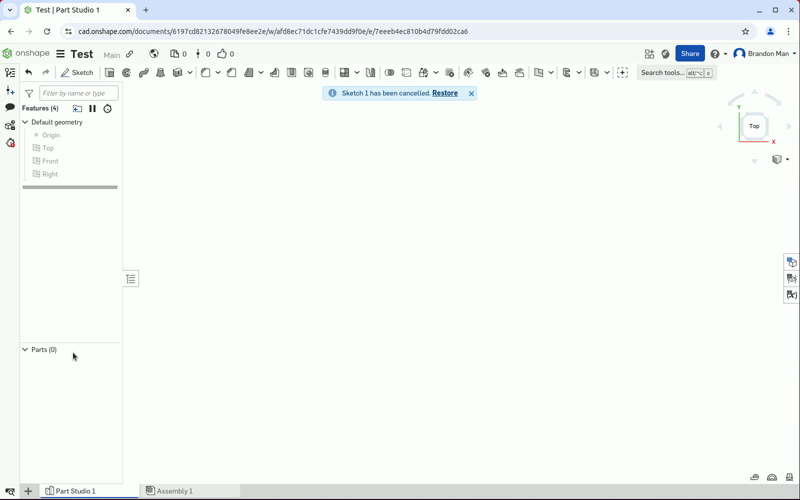
key(space)
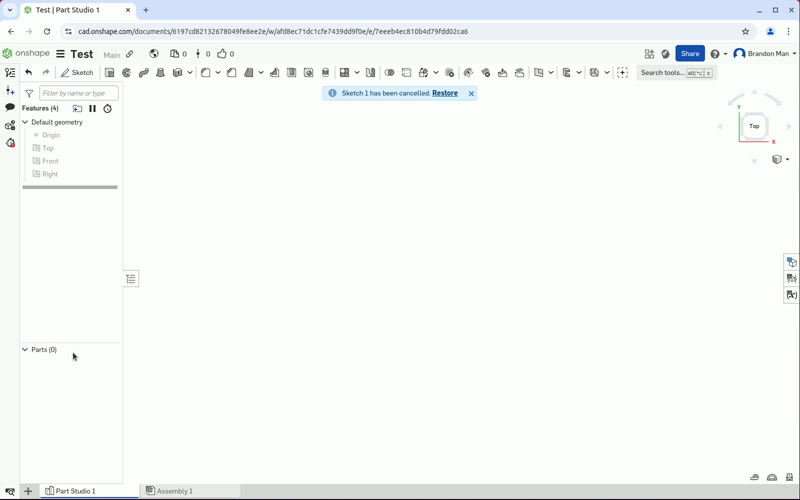
key_down(shift)
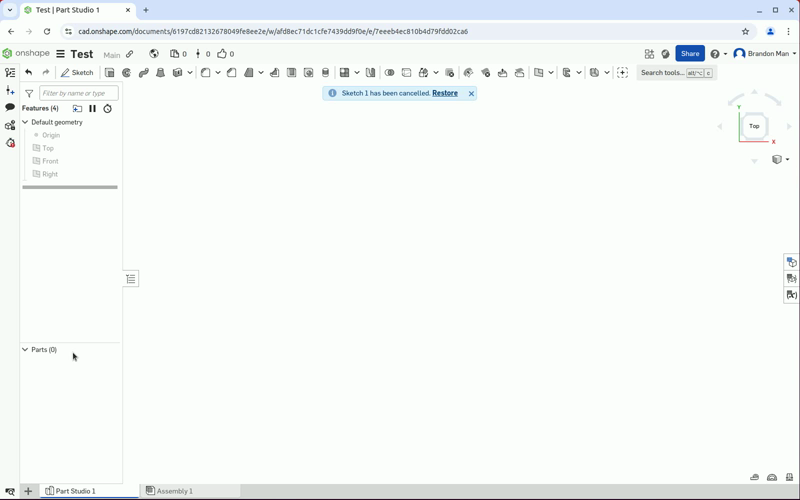
key(up)
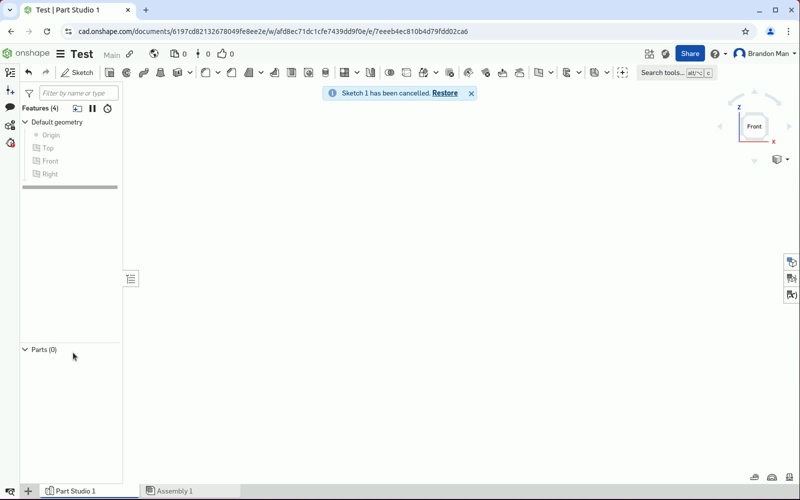
key_up(shift)
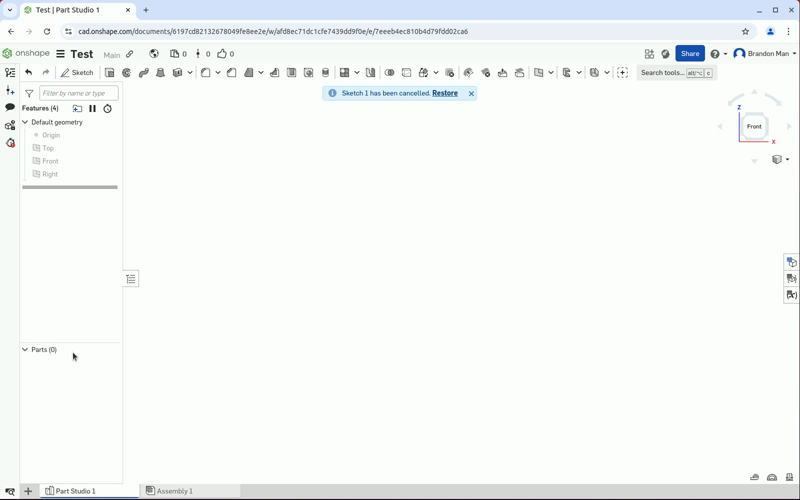
mouse_move(73, 352)
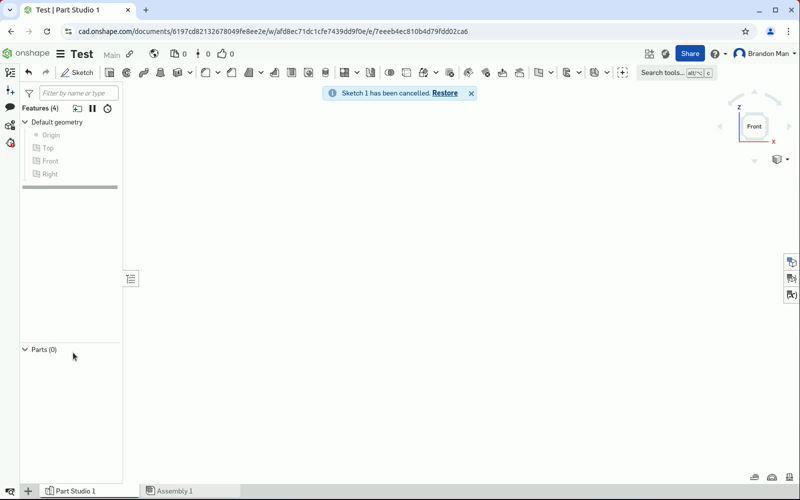
key(shift+y)
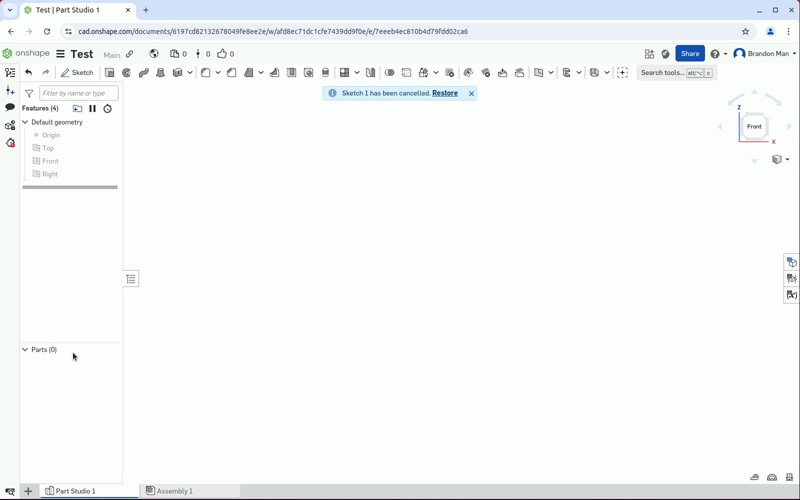
key(shift+s)
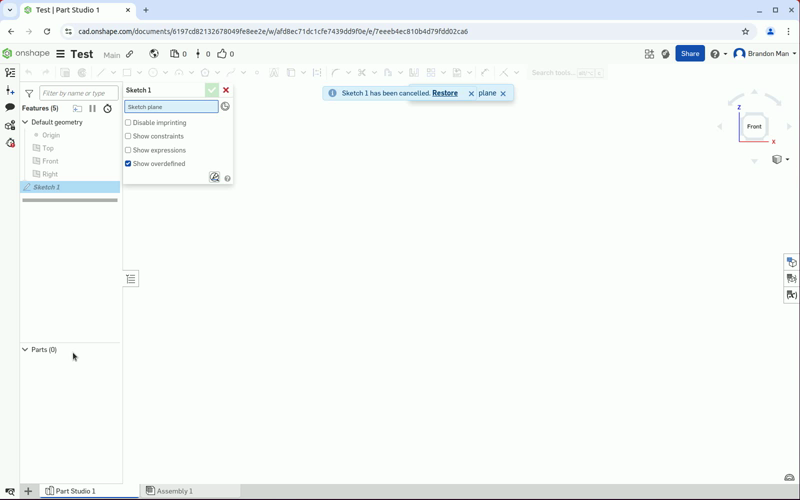
mouse_move(73, 163)
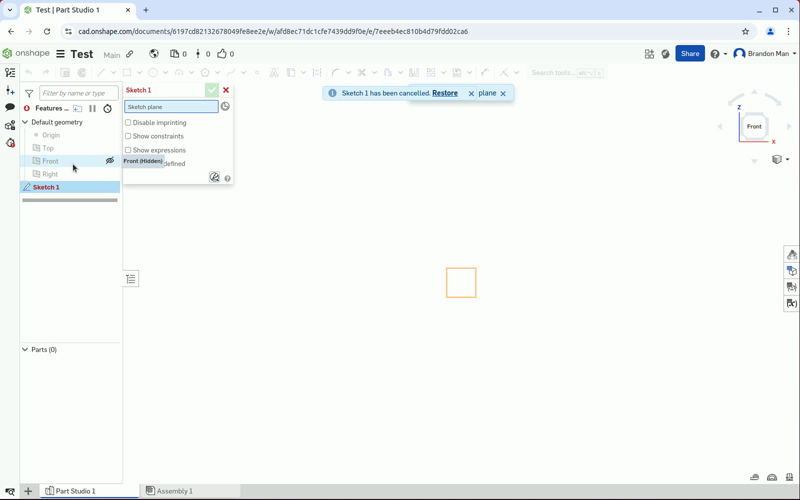
click(73, 163)
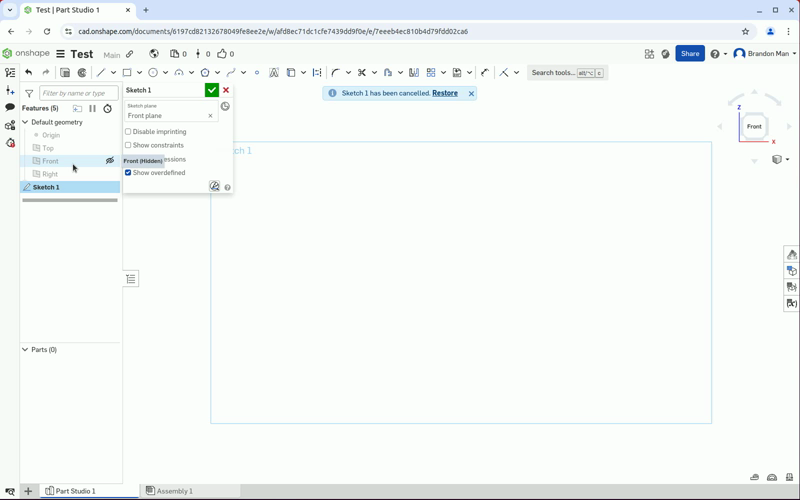
mouse_move(73, 352)
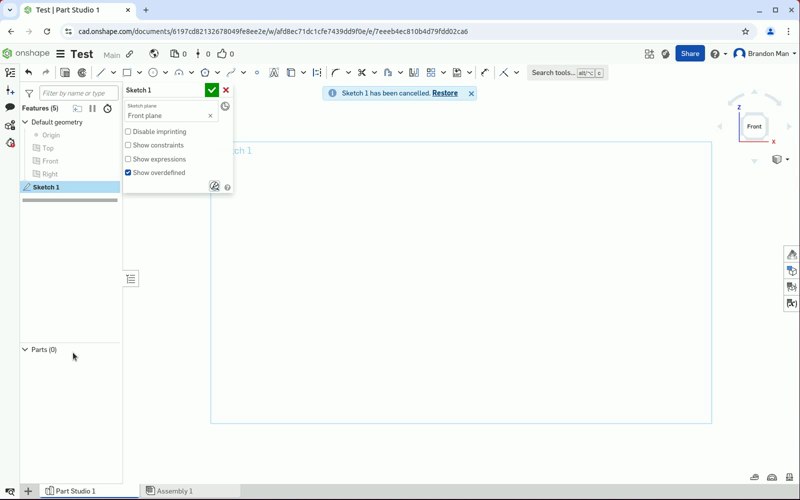
key(y)
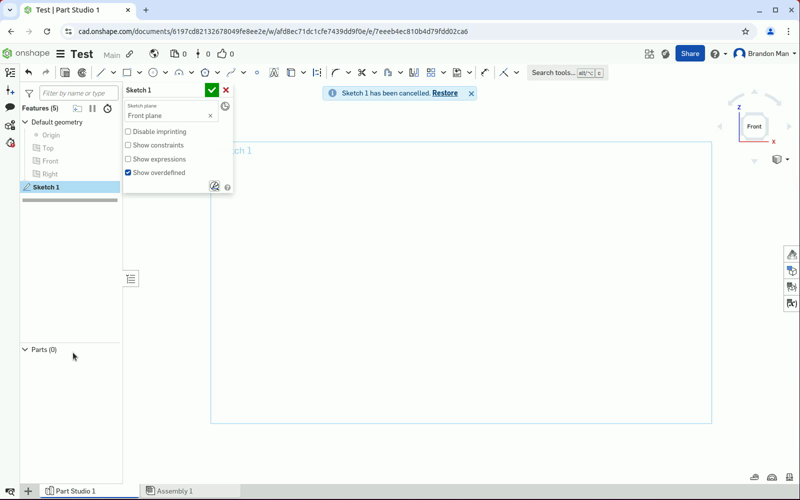
key(l)
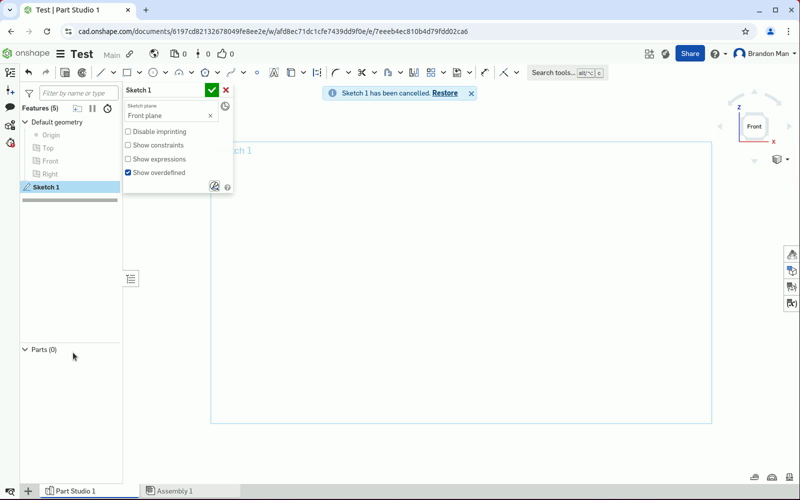
key_down(shift)
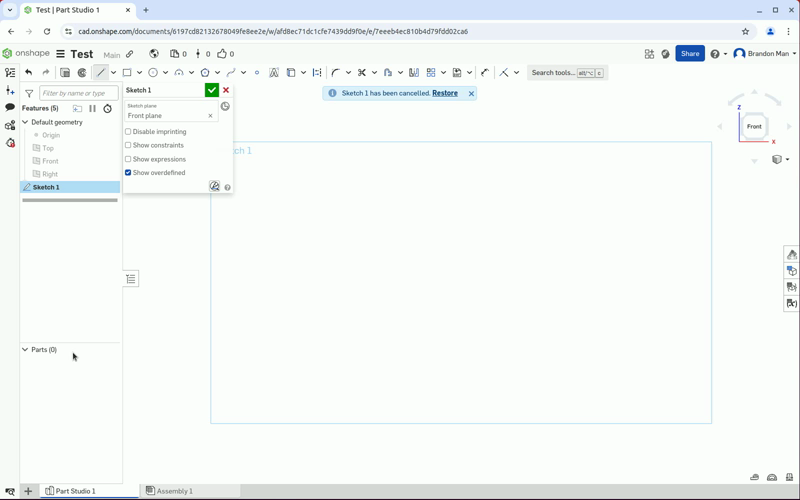
mouse_move(355, 320)
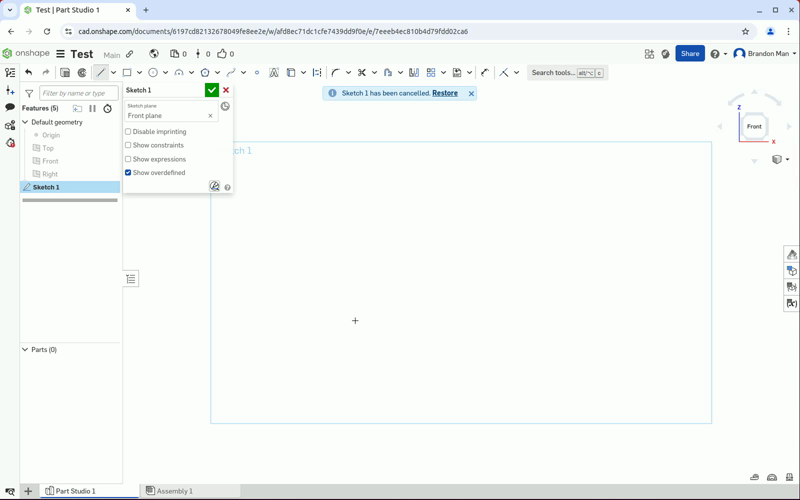
click(355, 320)
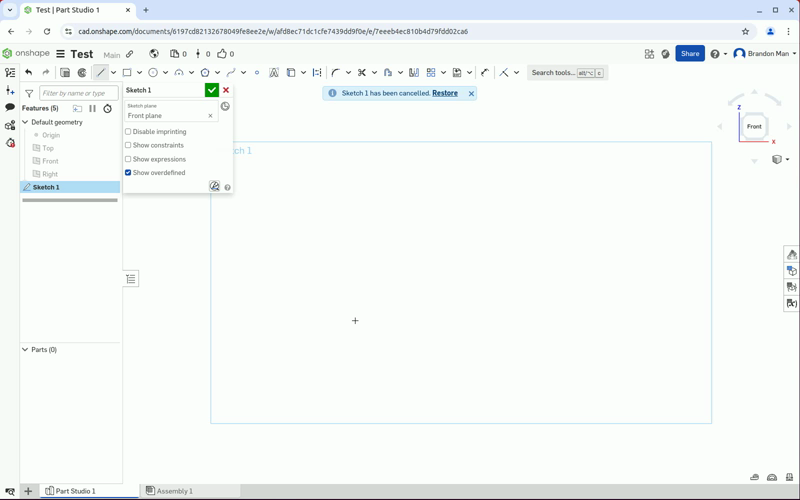
key_up(shift)
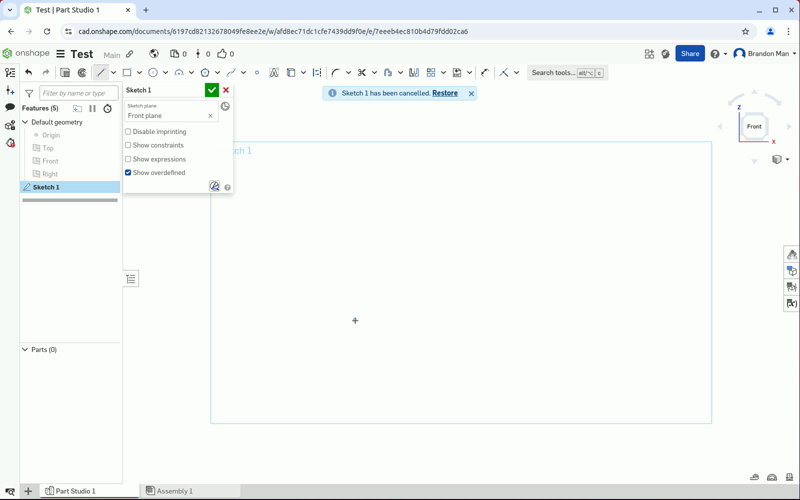
key_down(shift)
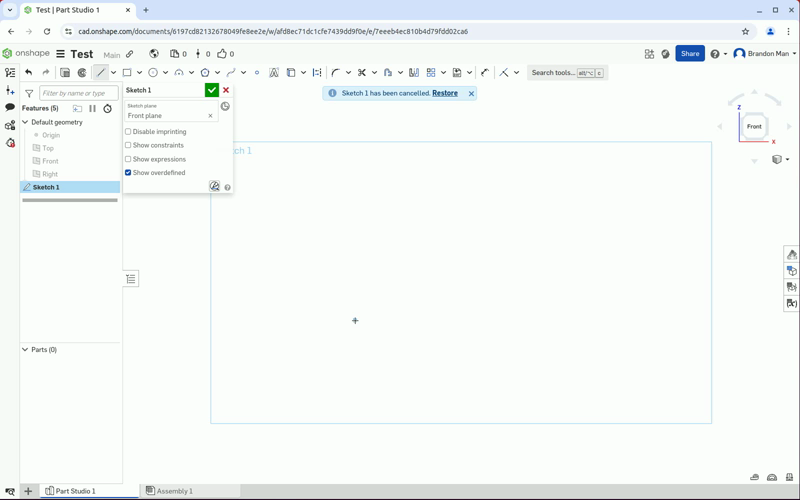
mouse_move(423, 320)
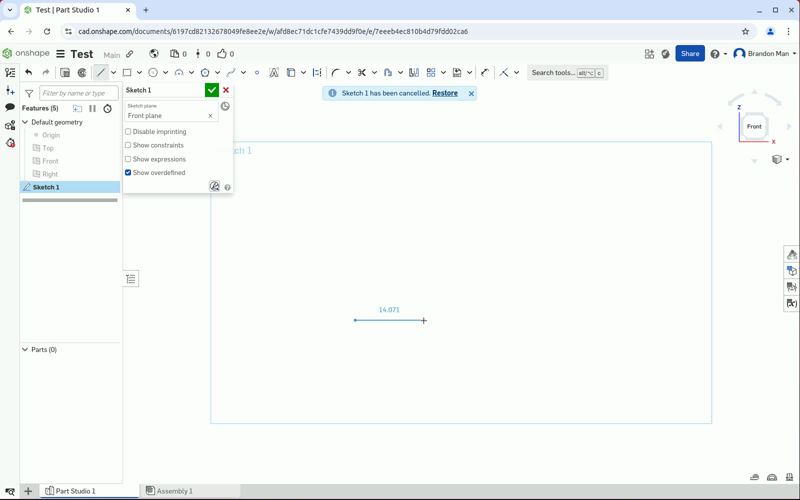
click(423, 320)
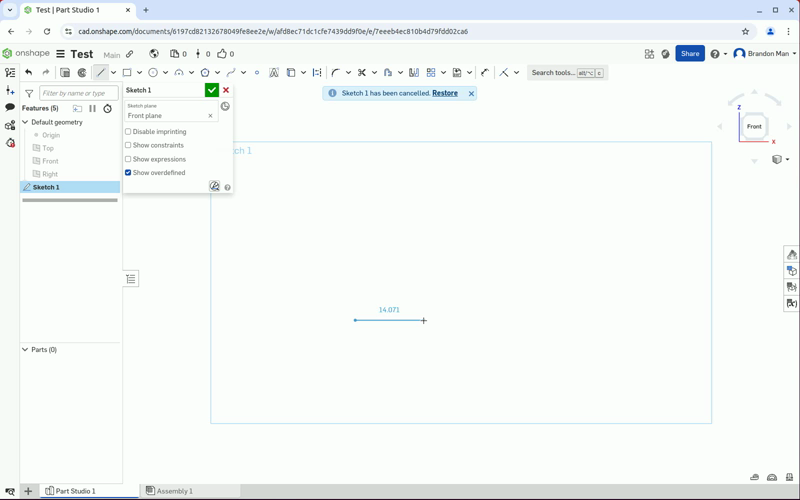
key_up(shift)
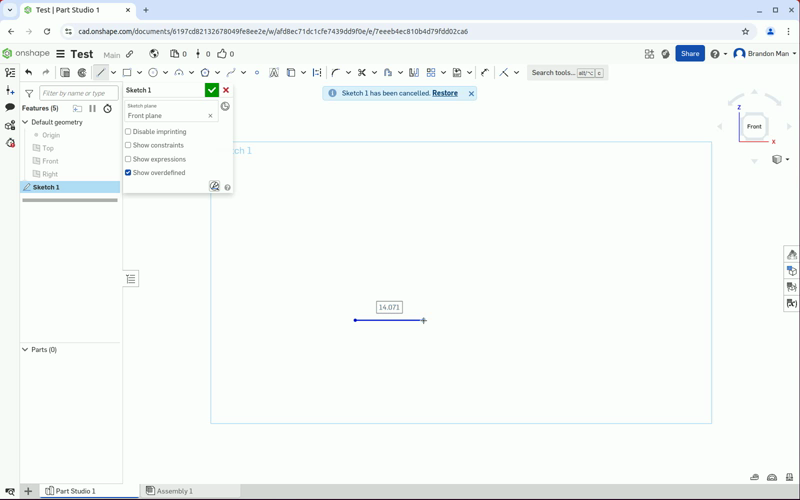
key_down(shift)
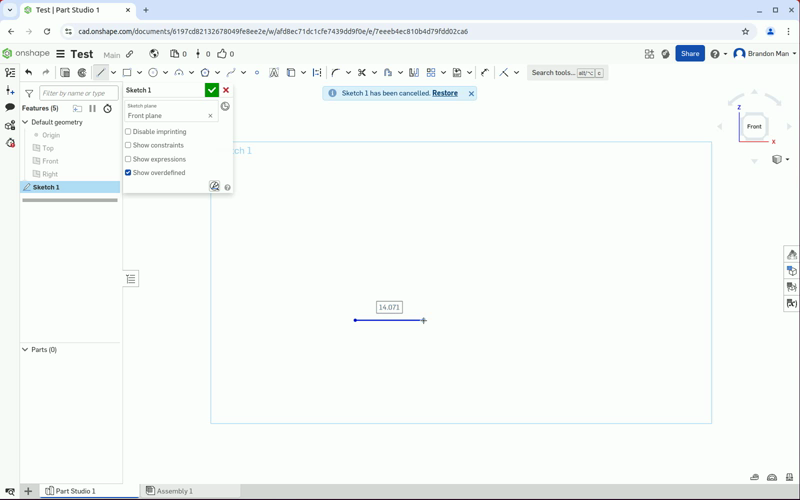
mouse_move(355, 285)
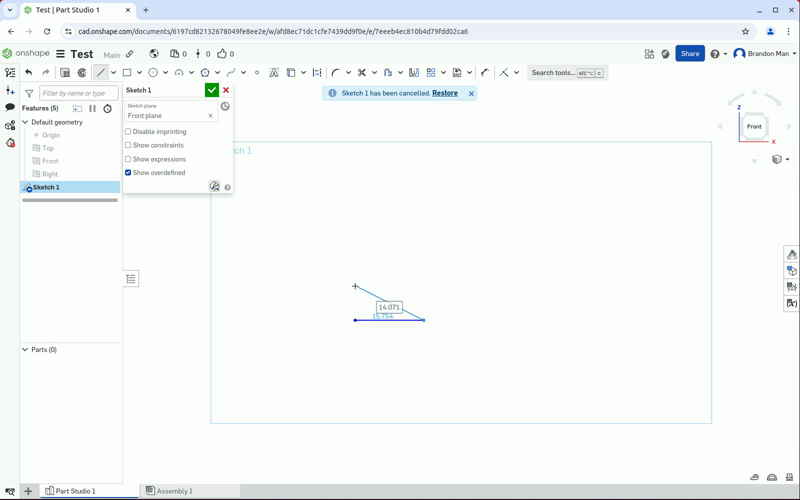
click(355, 285)
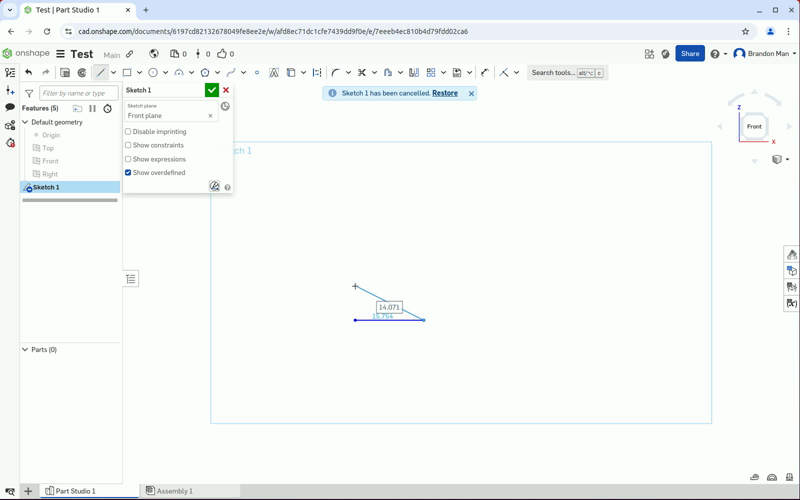
key_up(shift)
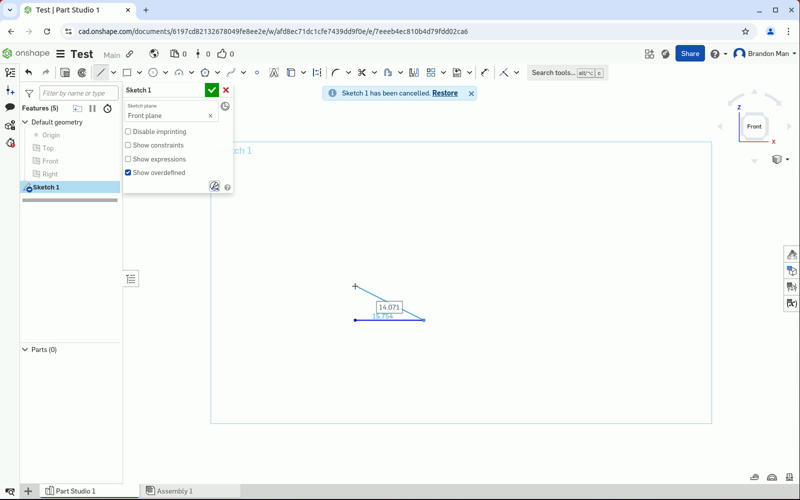
key_down(shift)
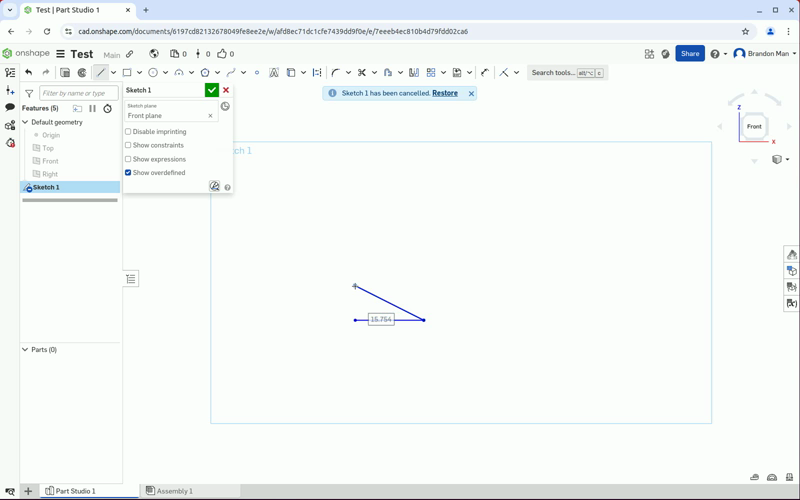
mouse_move(385, 285)
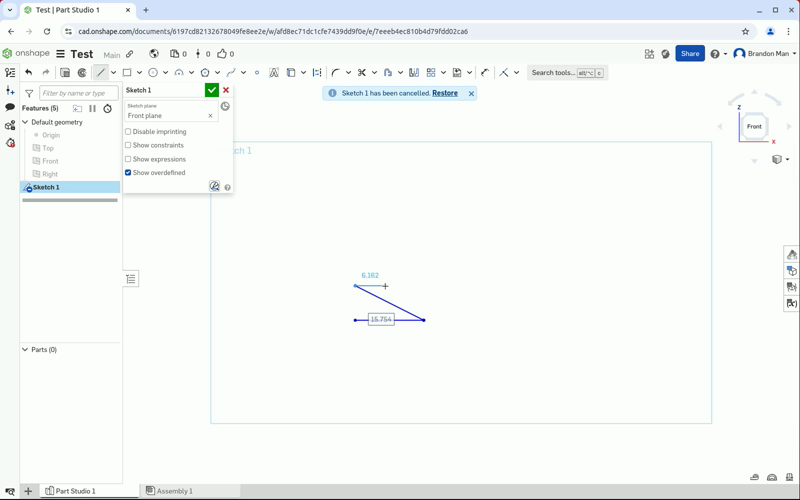
mouse_move(355, 309)
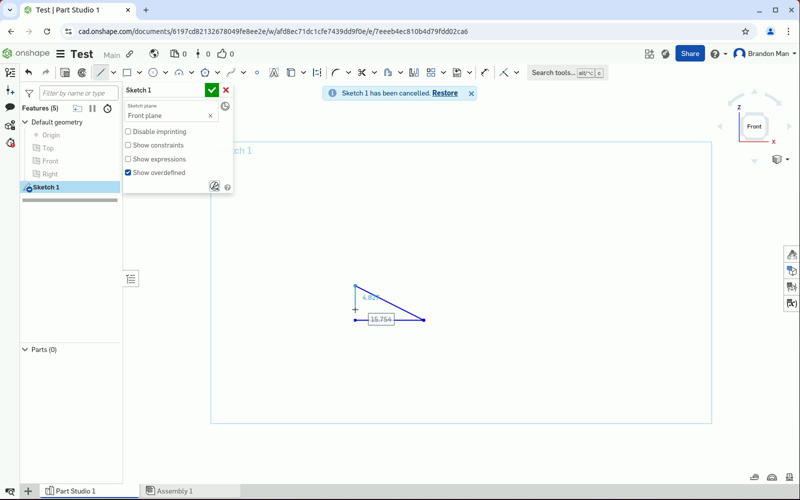
click(355, 309)
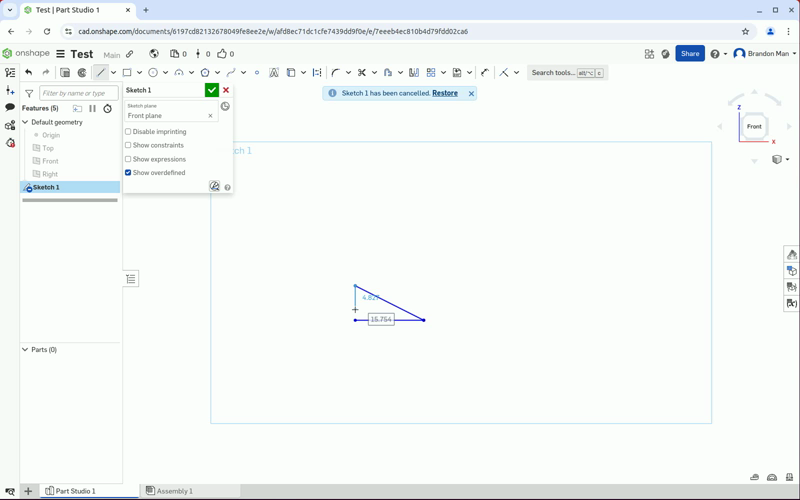
key_up(shift)
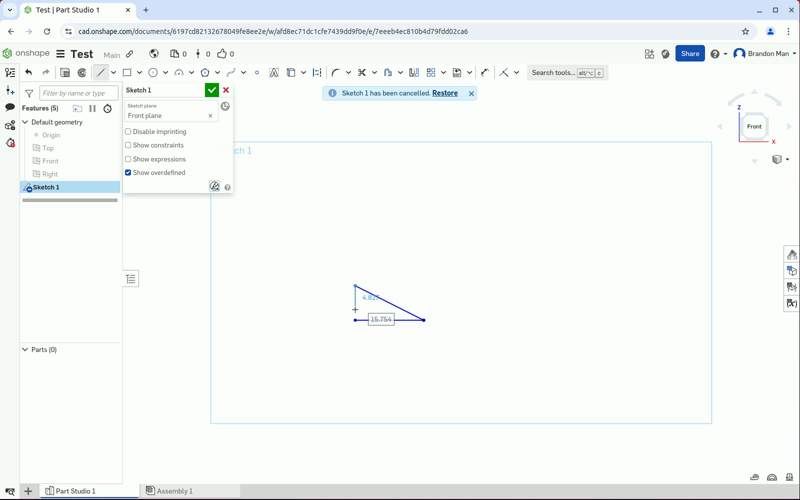
mouse_move(385, 309)
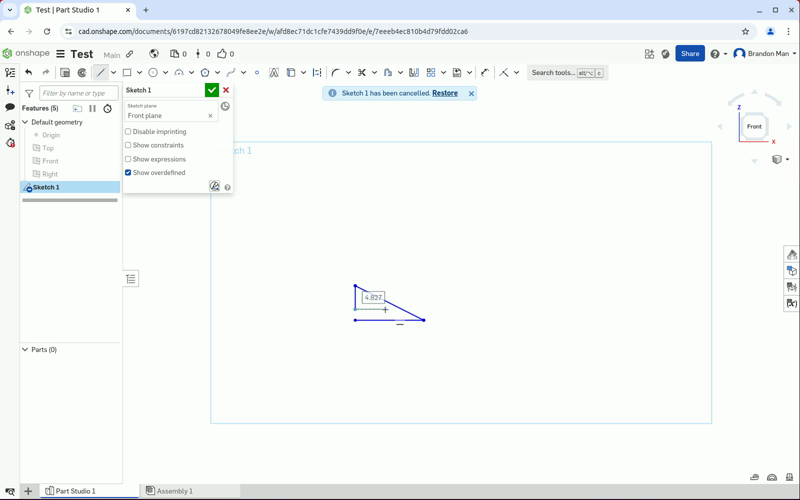
key_down(shift)
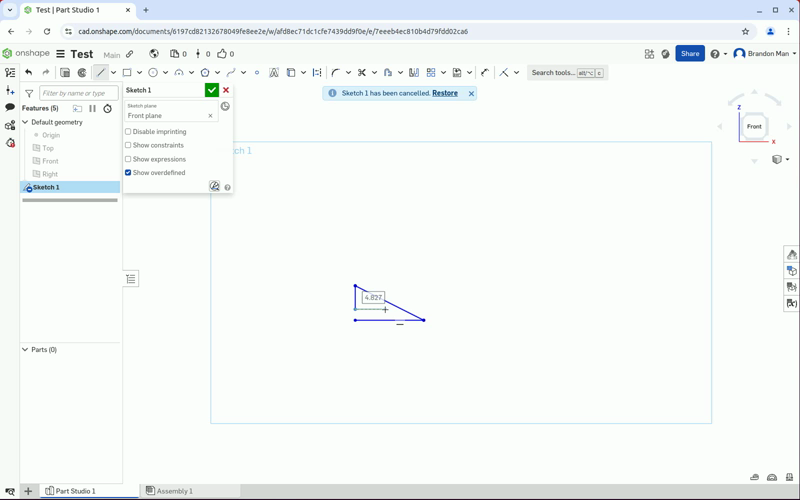
mouse_move(355, 320)
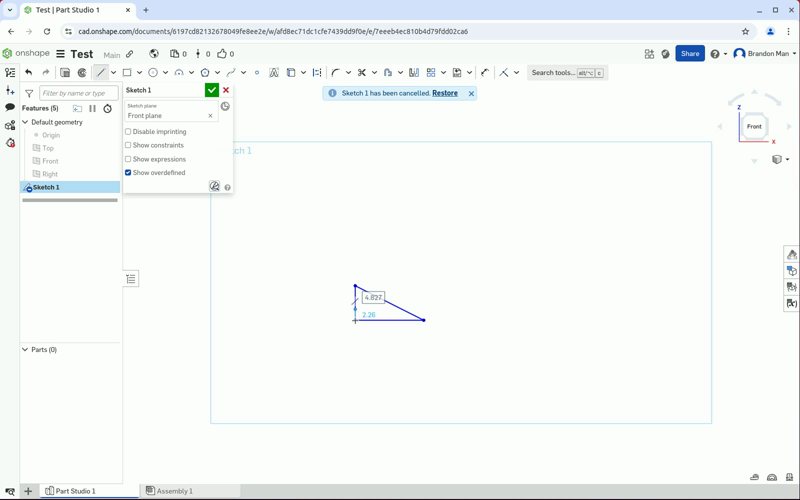
key_up(shift)
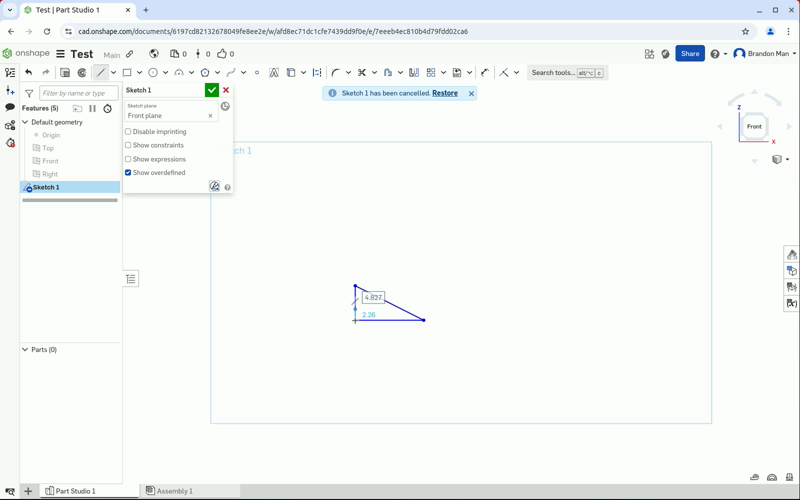
click(355, 320)
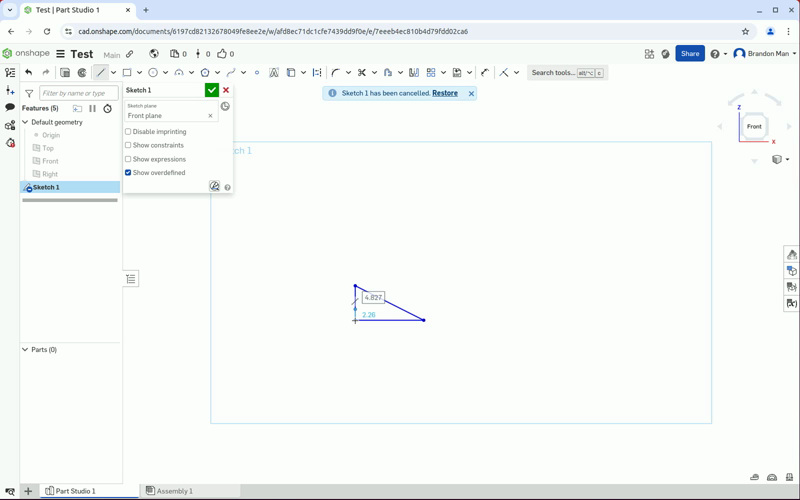
key(esc)
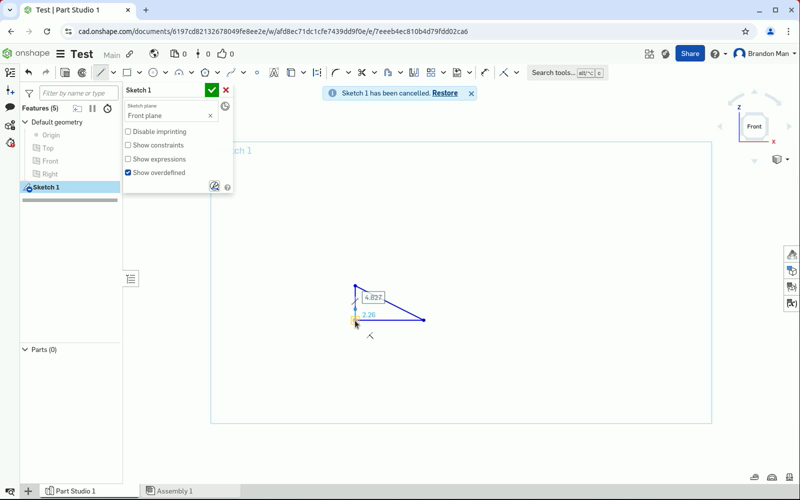
mouse_move(364, 304)
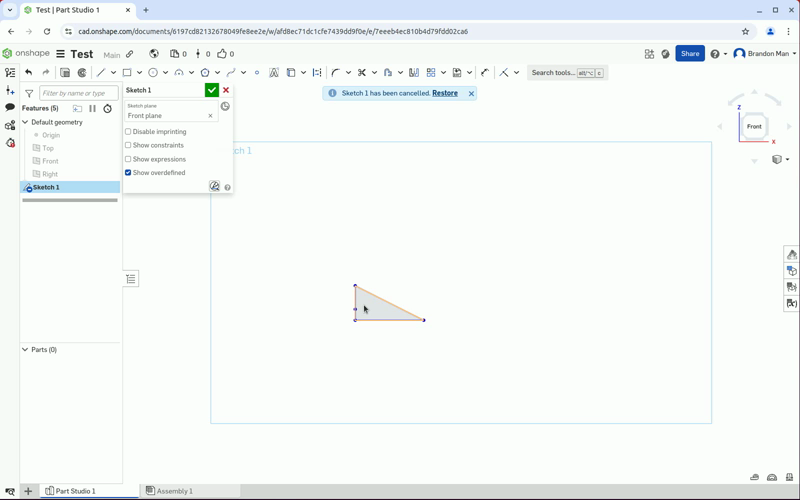
scroll(6)
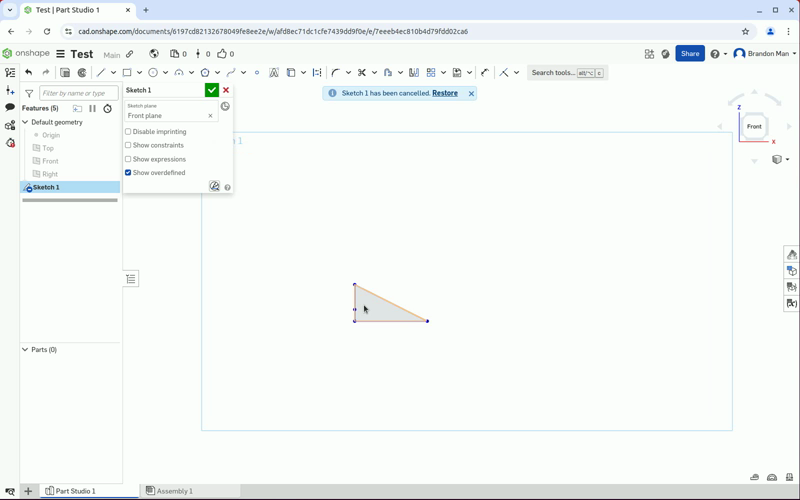
scroll(6)
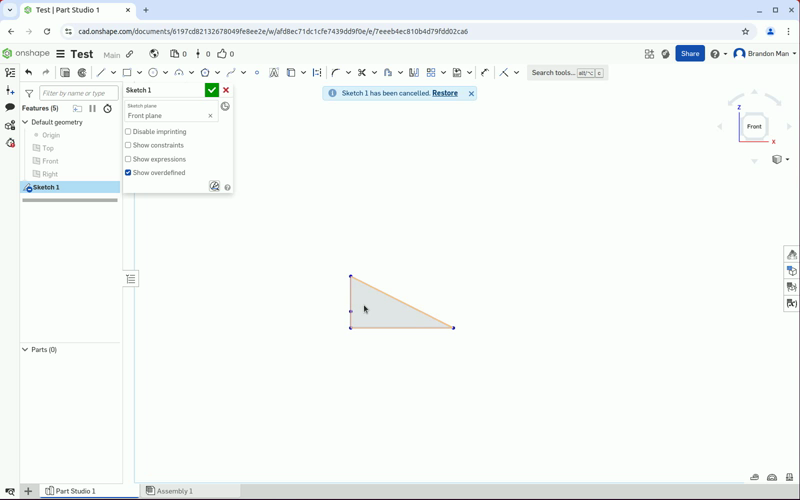
scroll(6)
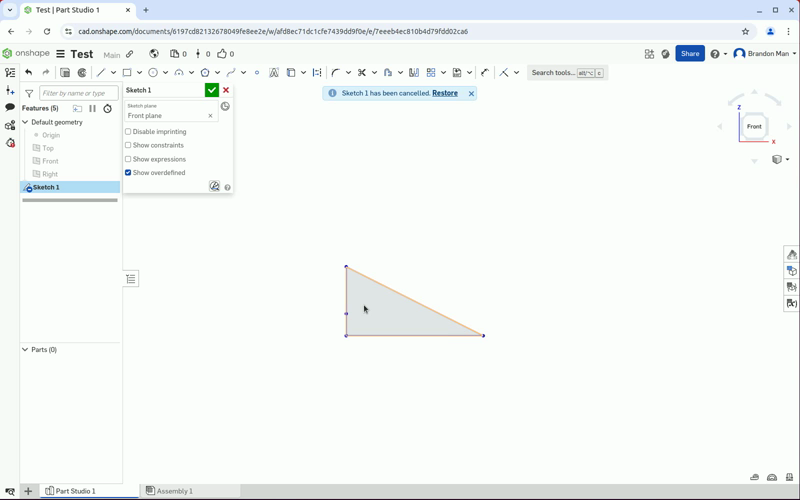
scroll(6)
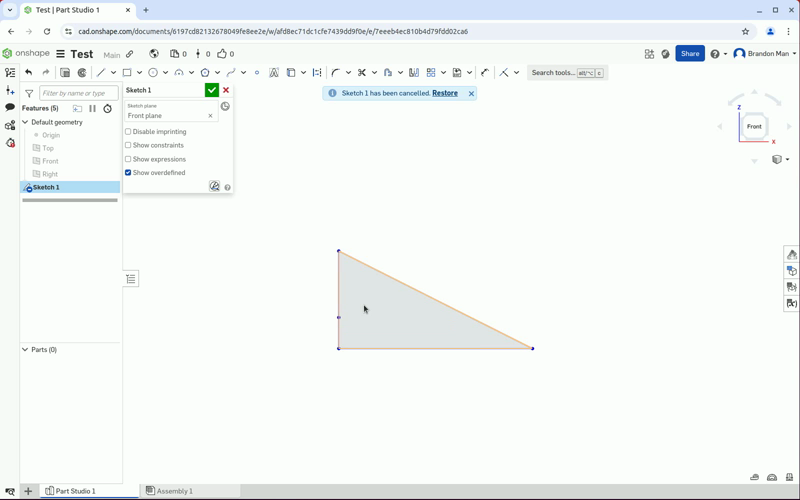
scroll(6)
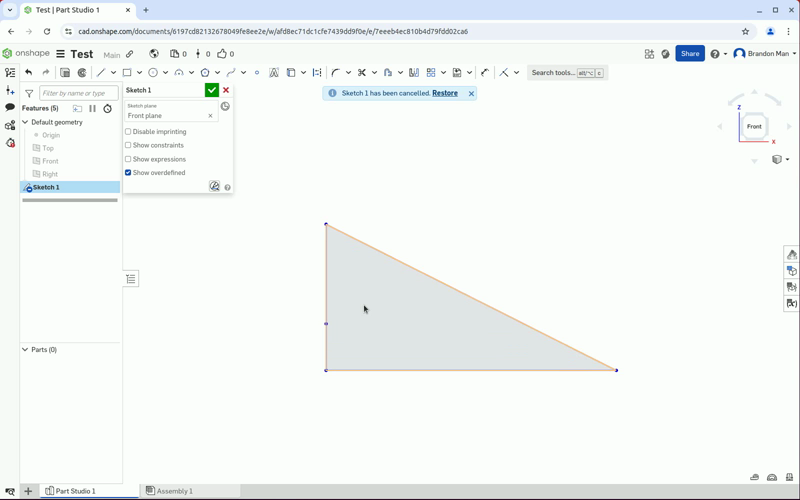
scroll(6)
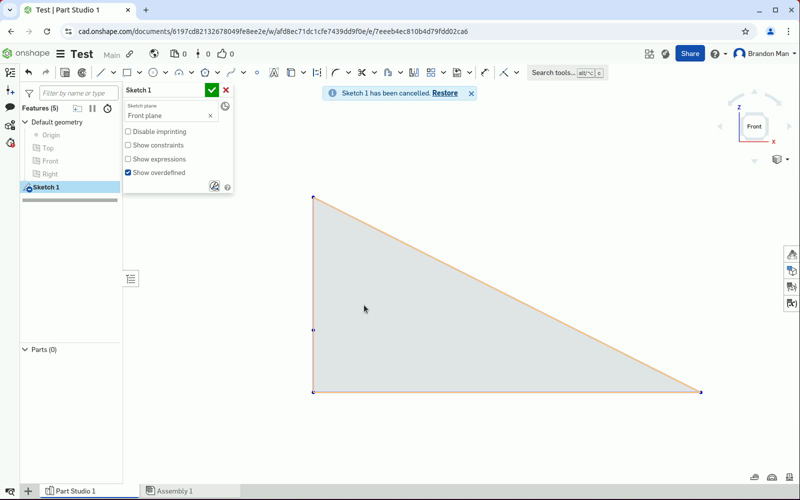
scroll(6)
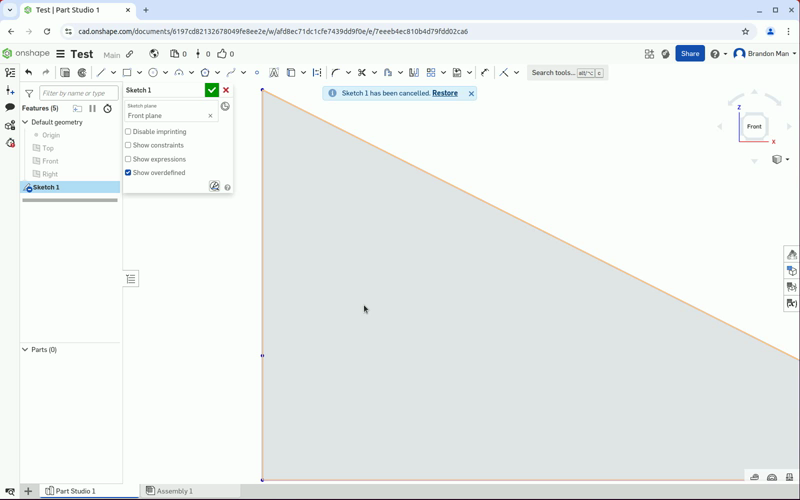
click(364, 304)
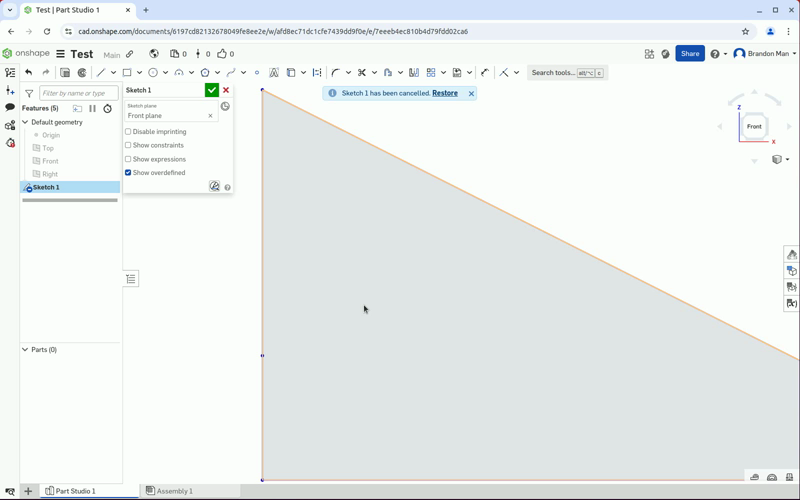
scroll(-6)
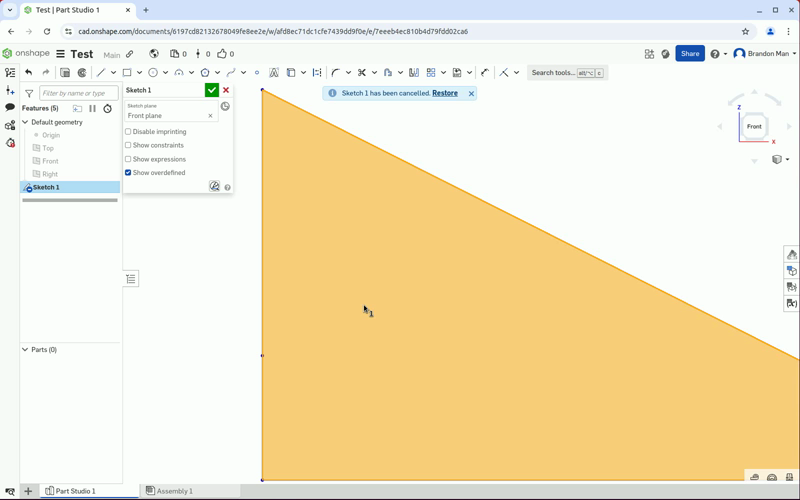
scroll(-6)
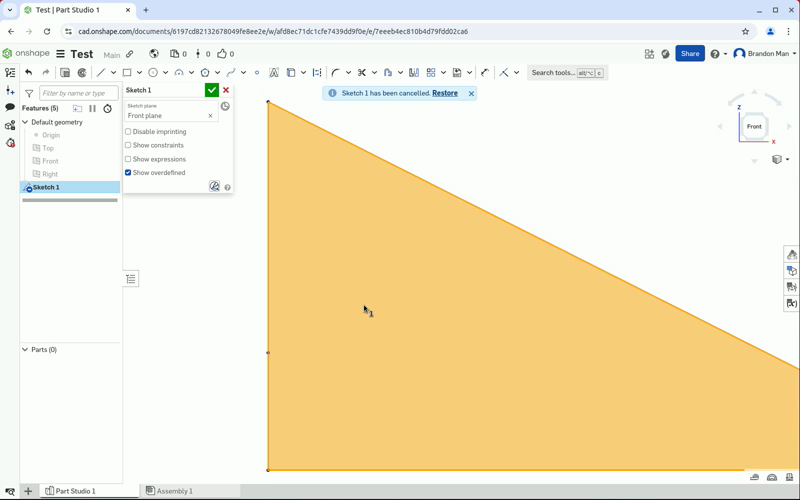
scroll(-6)
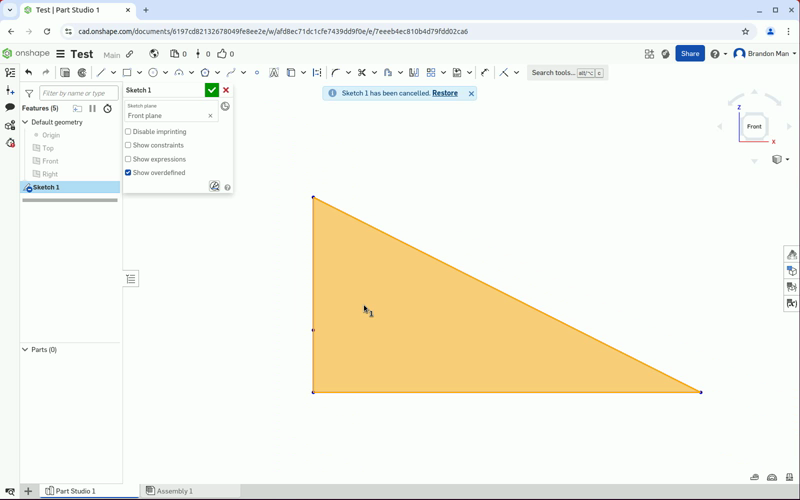
scroll(-6)
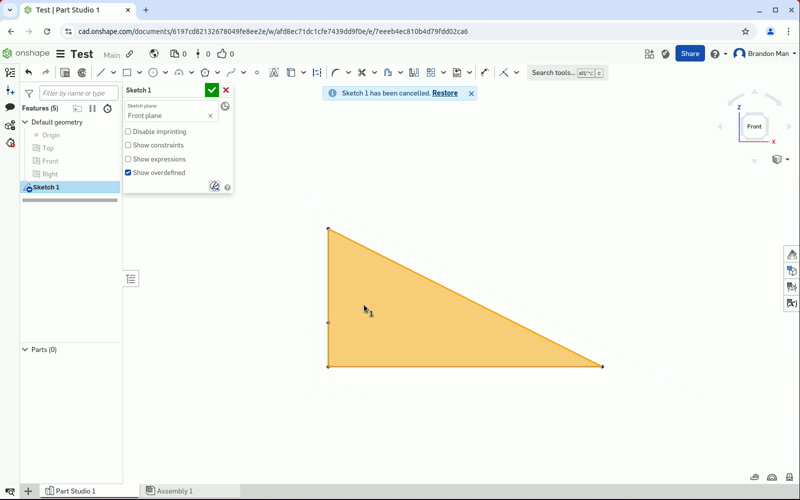
scroll(-6)
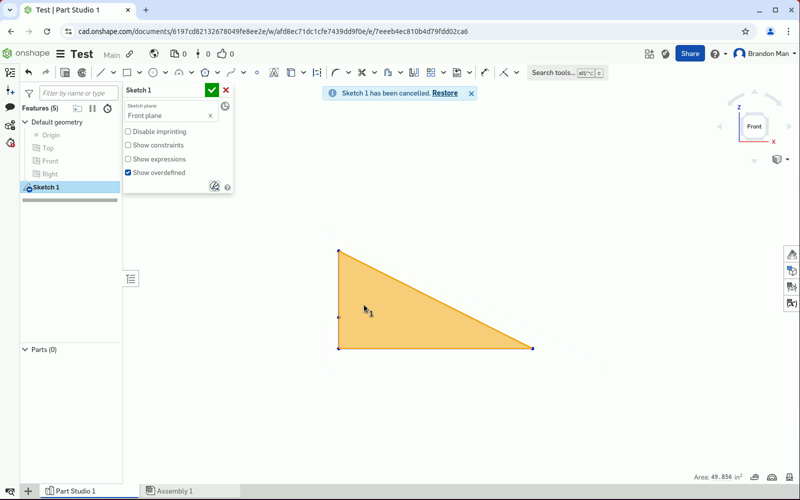
scroll(-6)
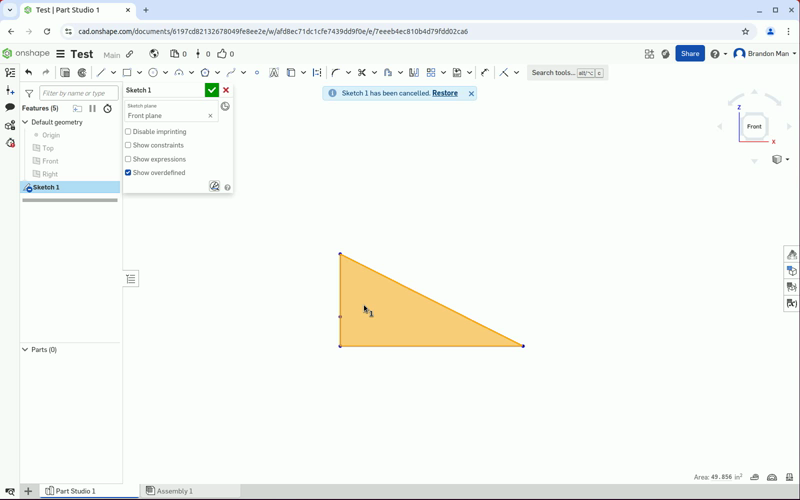
scroll(-6)
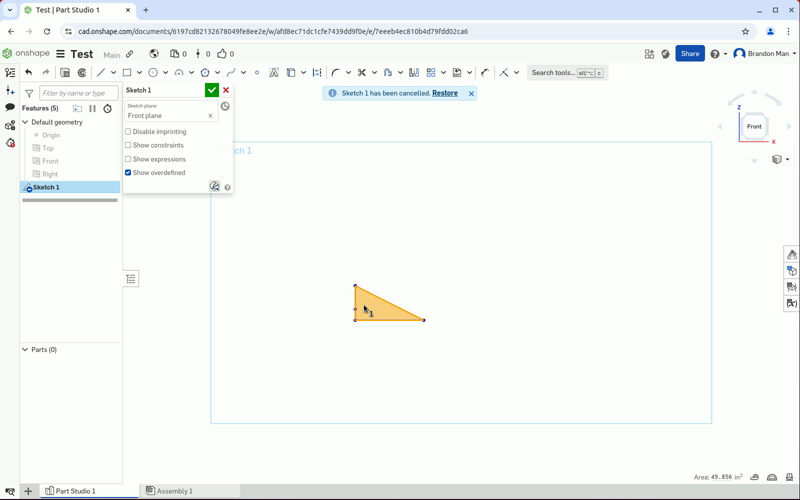
mouse_move(73, 352)
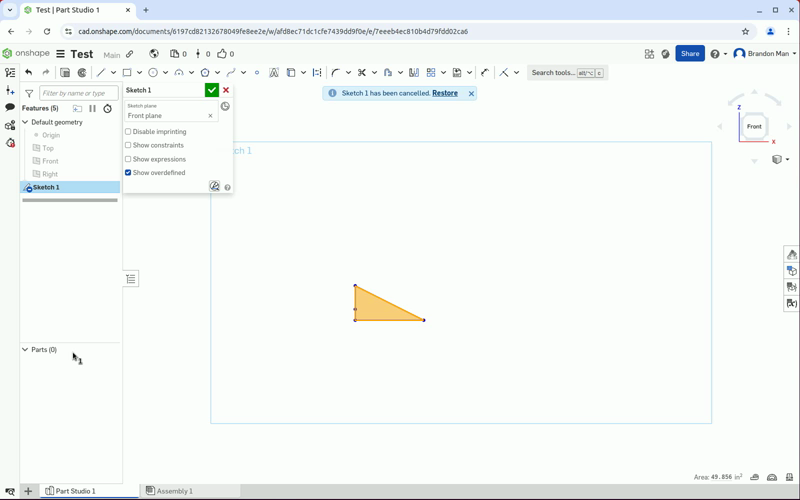
key(shift+y)
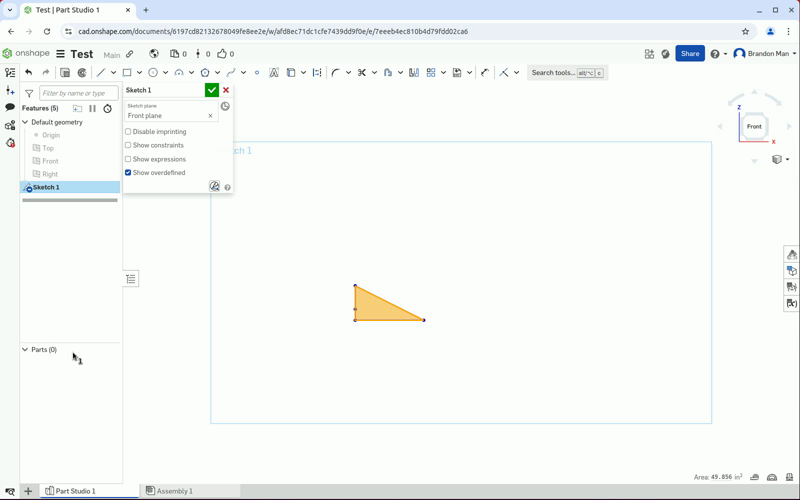
key(shift+e)
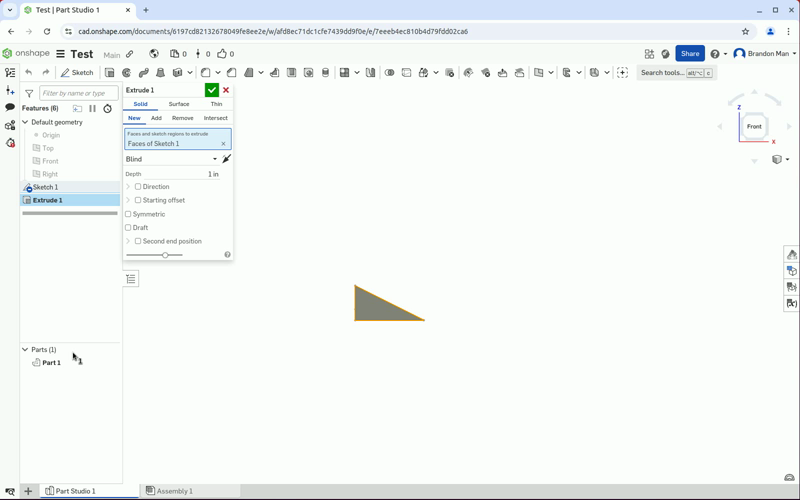
mouse_move(143, 106)
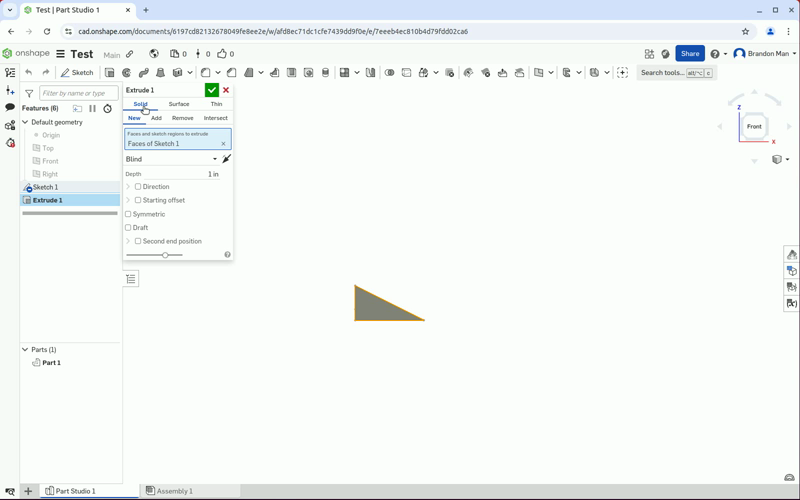
click(143, 106)
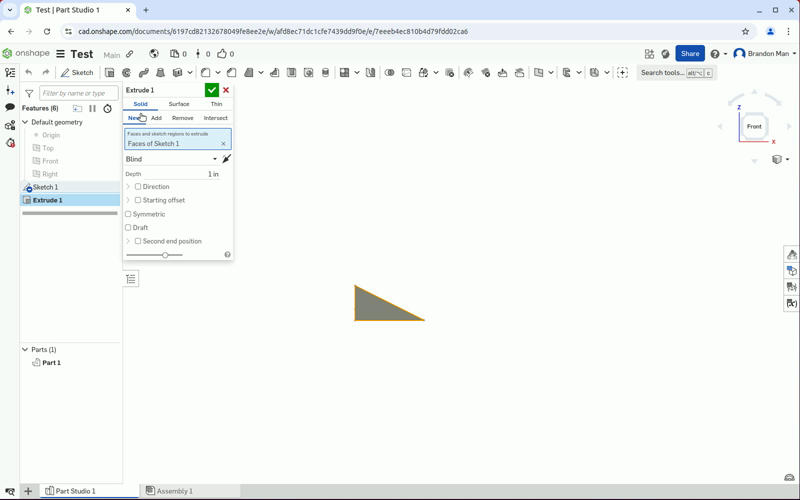
mouse_move(137, 120)
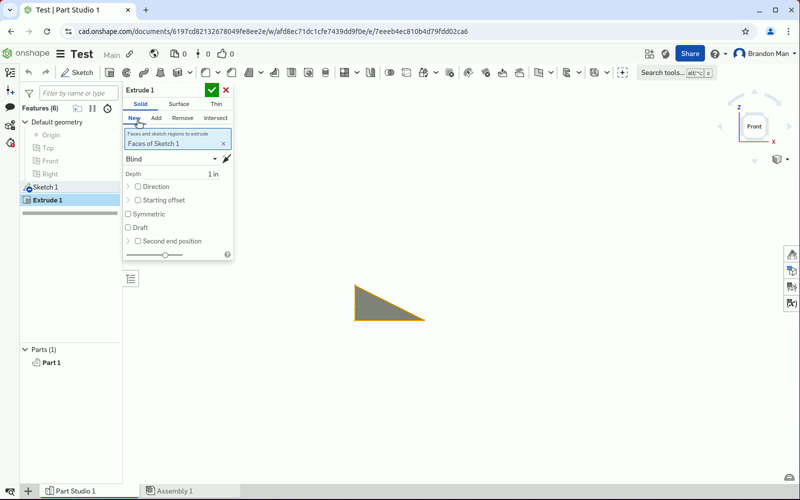
click(137, 120)
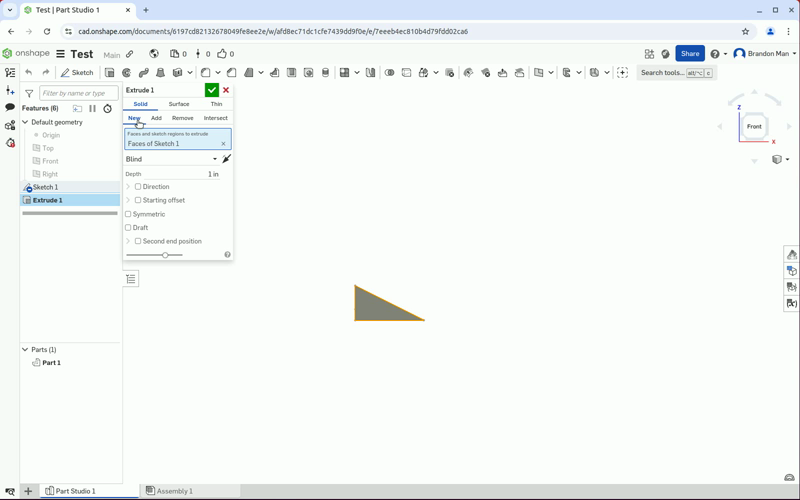
key(tab, 4)
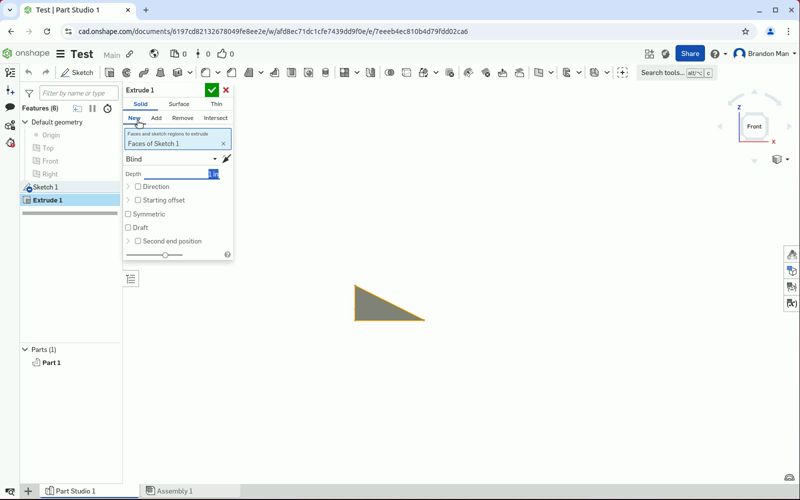
text(1.444)
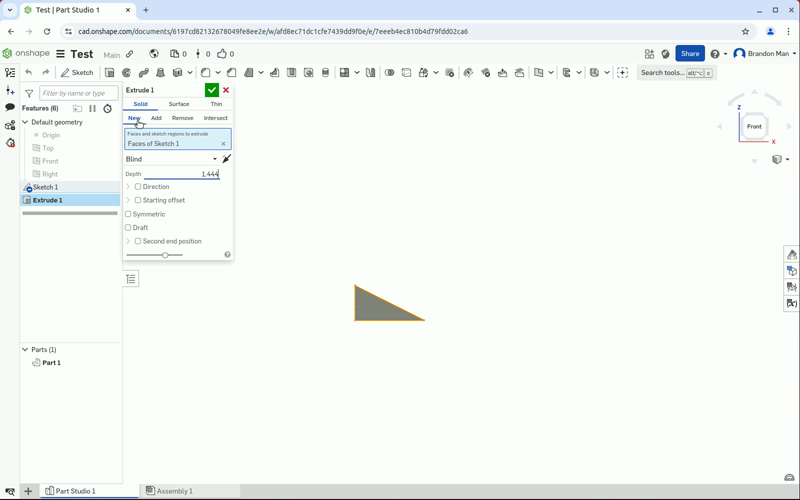
key(enter)
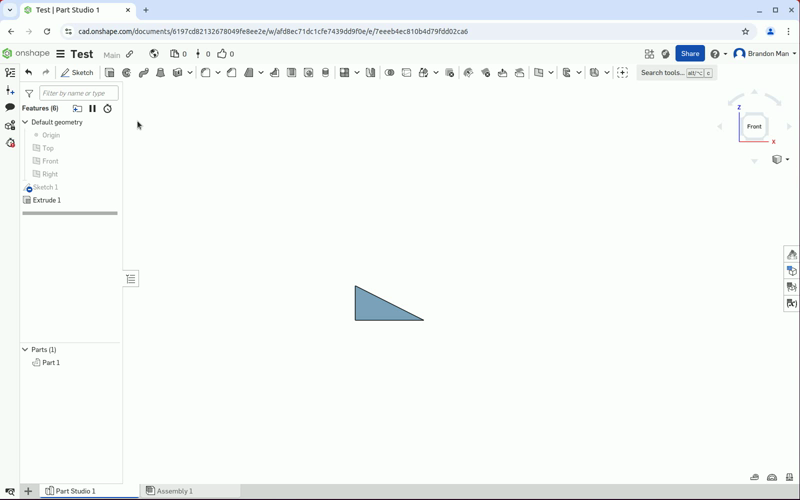
key(shift+h)
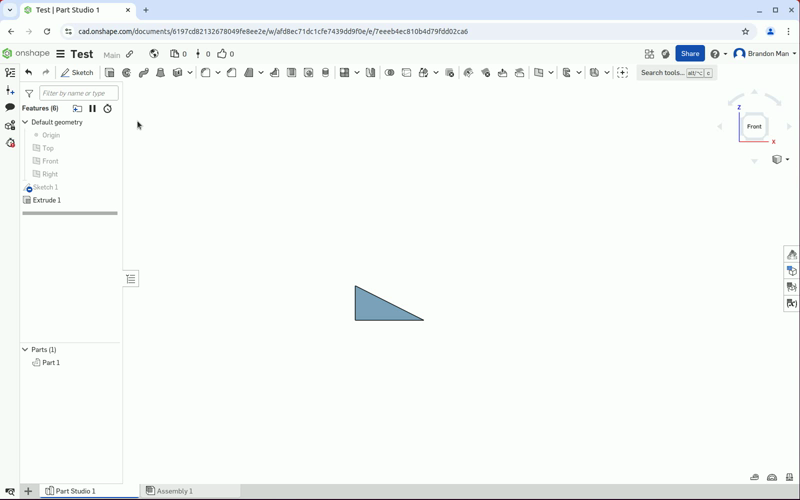
key(shift+h)
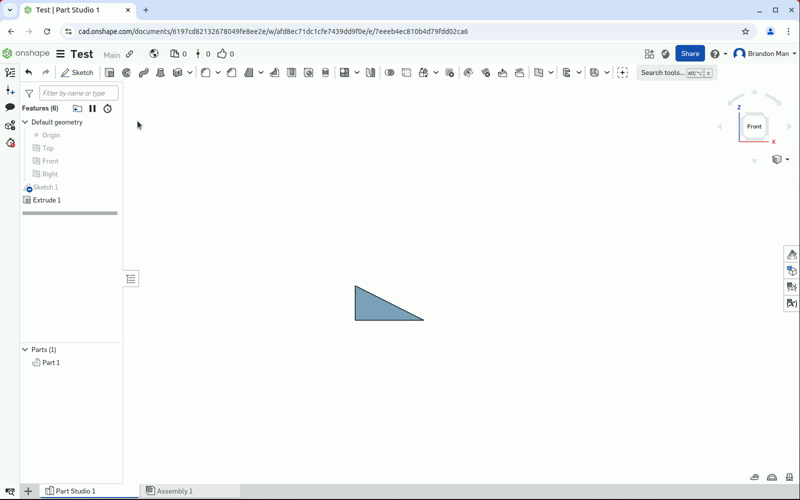
mouse_move(73, 189)
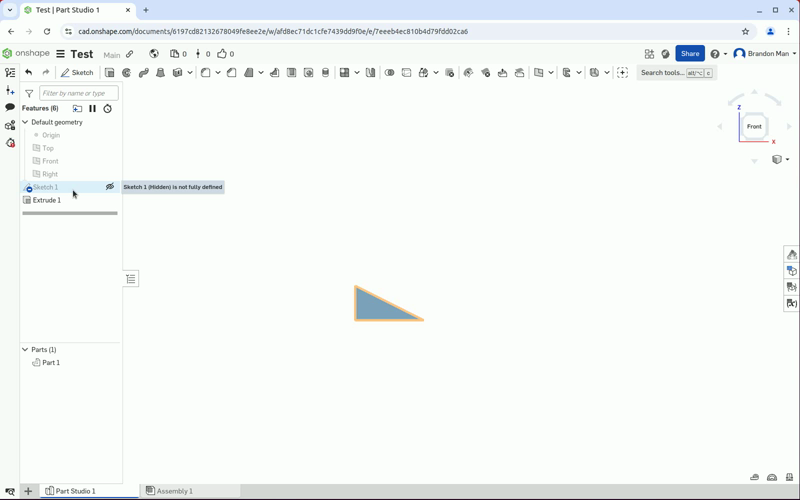
click(73, 189)
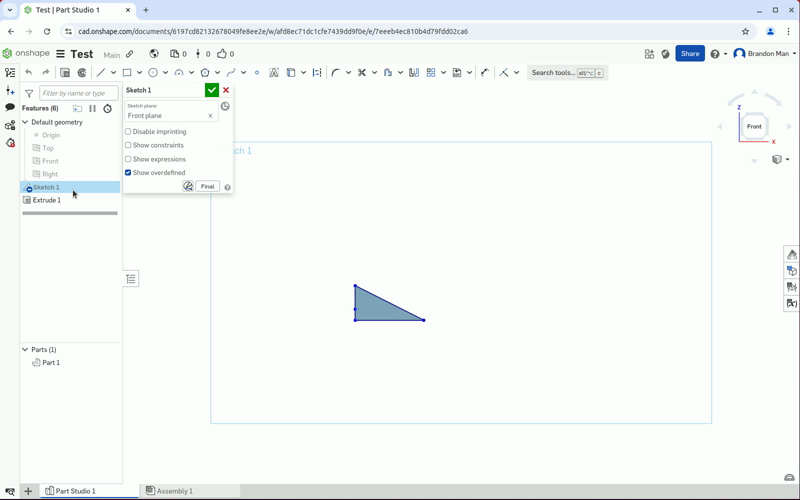
mouse_move(229, 92)
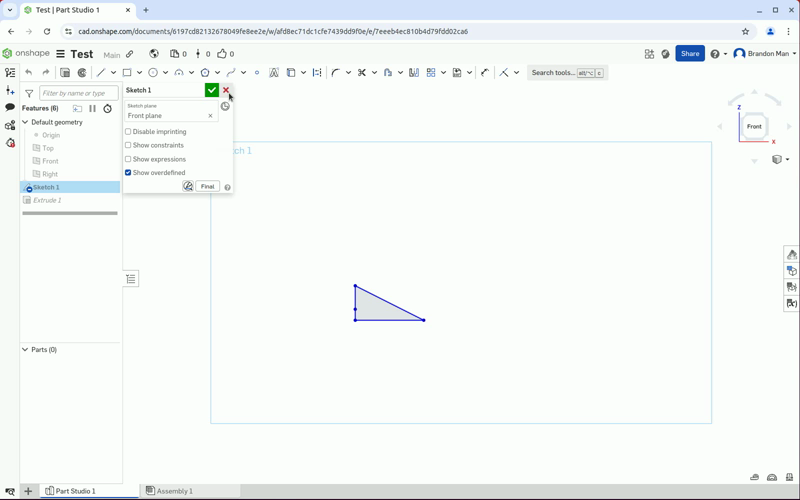
click(229, 92)
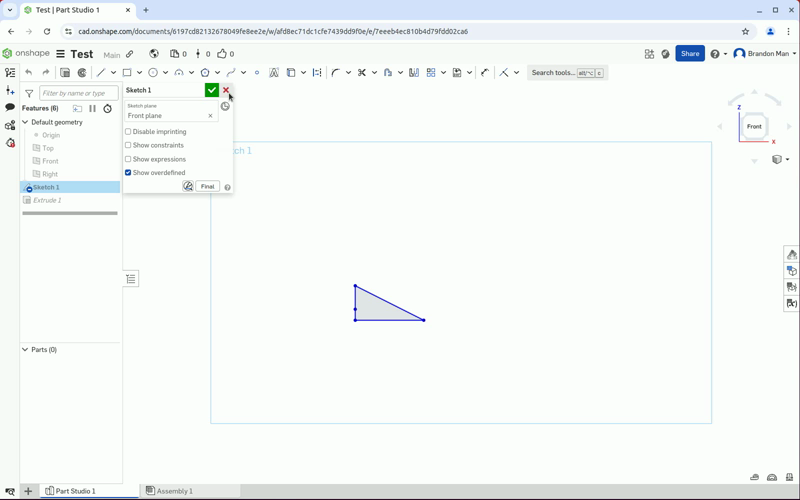
key(shift+s)
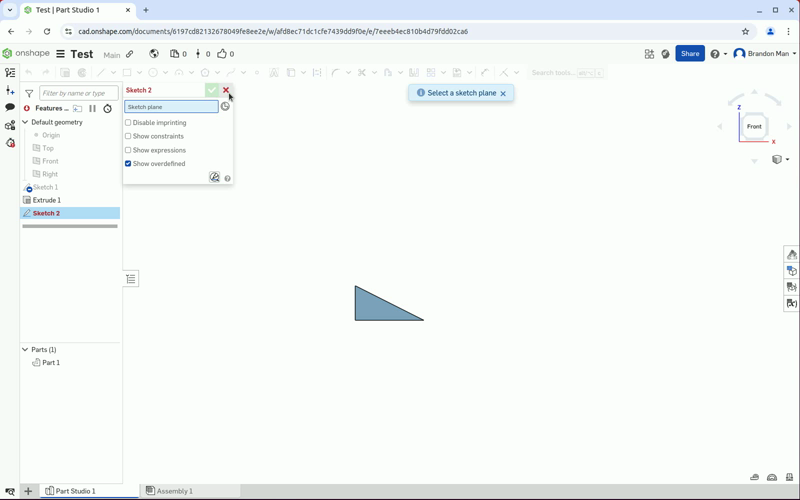
mouse_move(73, 163)
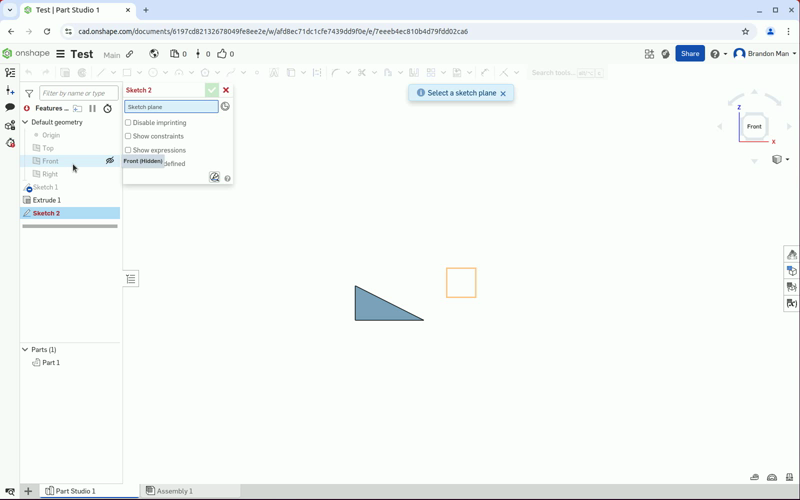
click(73, 163)
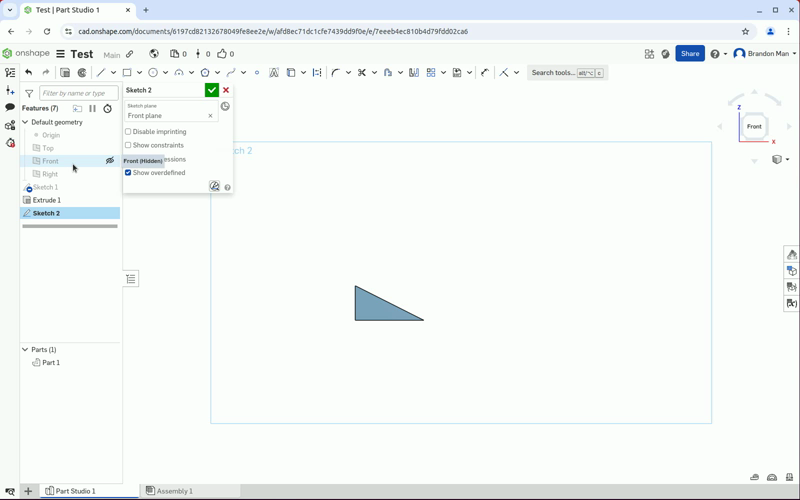
mouse_move(73, 352)
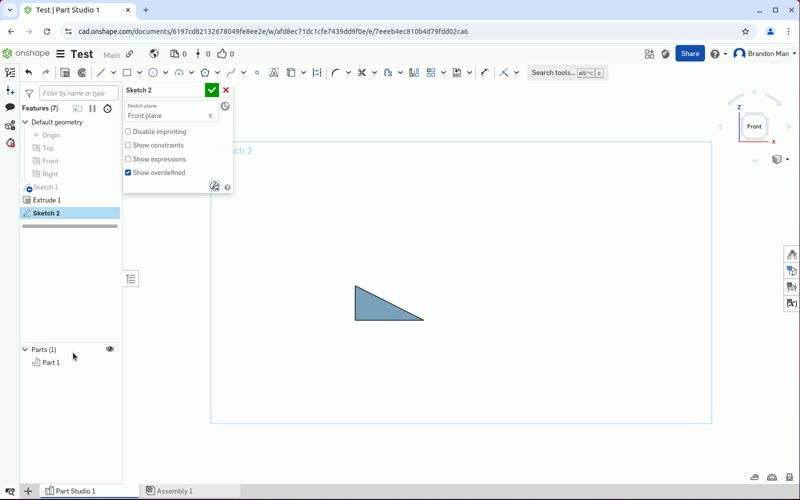
key(y)
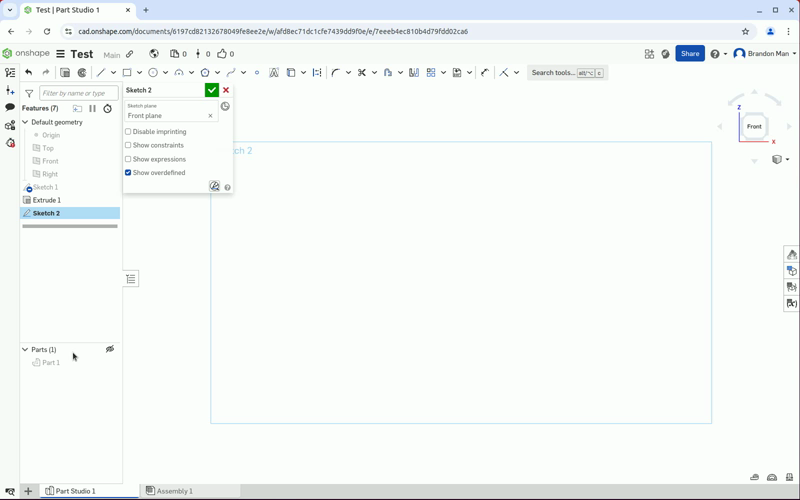
key(l)
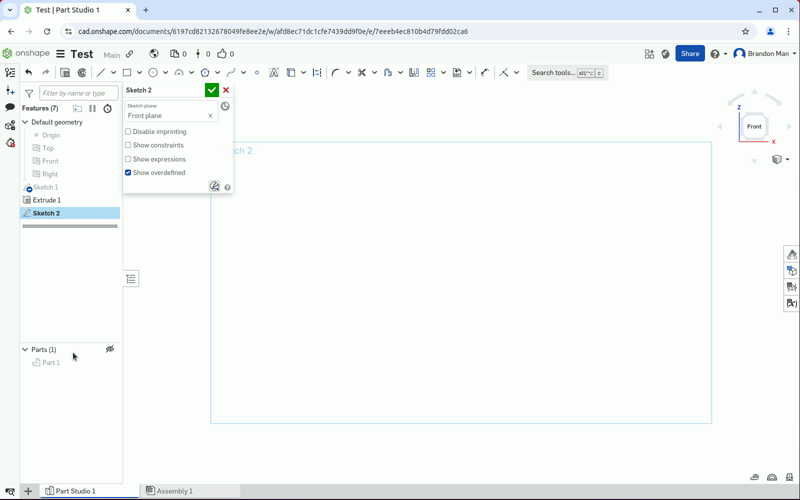
key_down(shift)
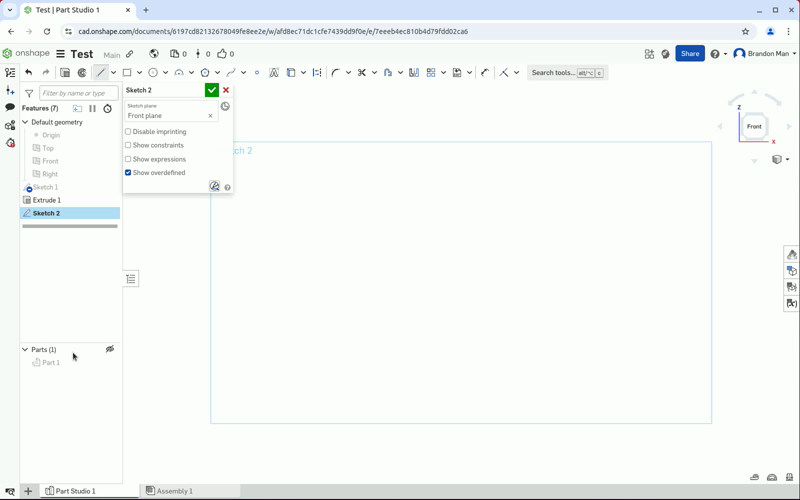
mouse_move(348, 308)
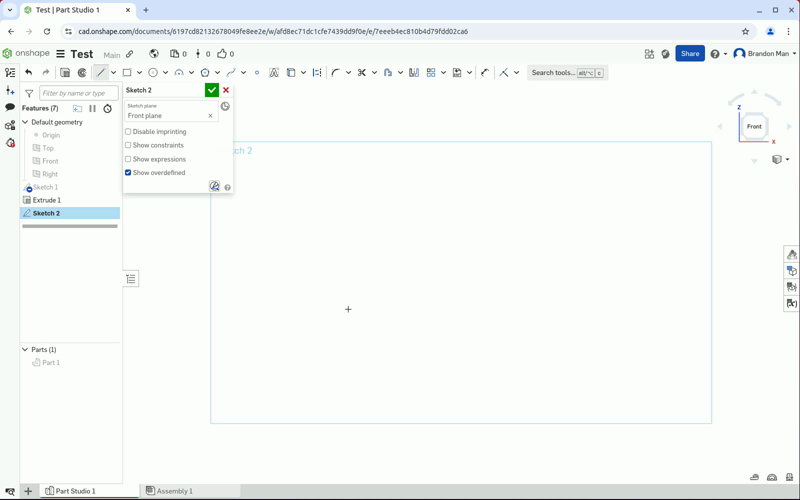
click(348, 308)
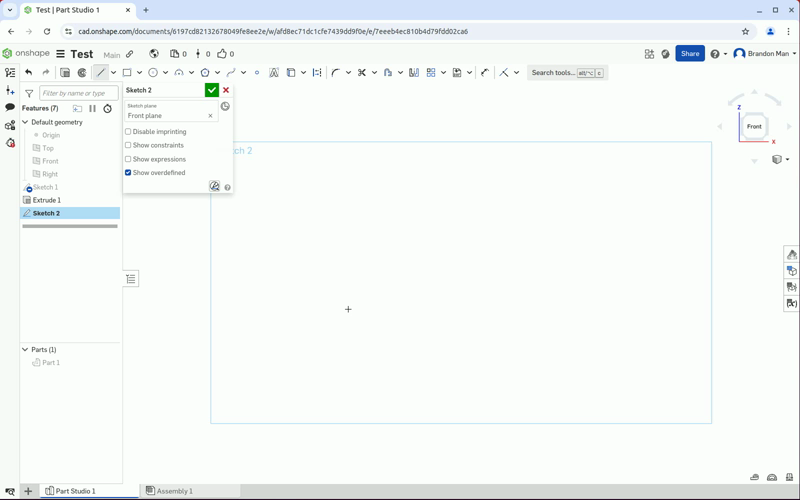
key_up(shift)
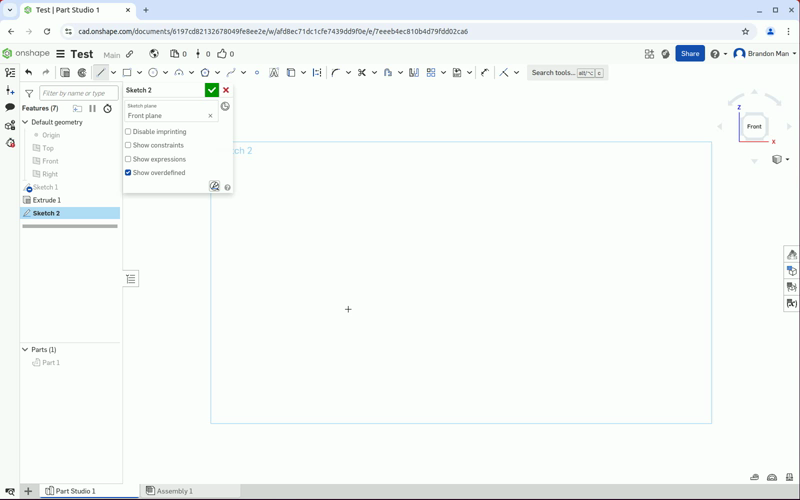
key_down(shift)
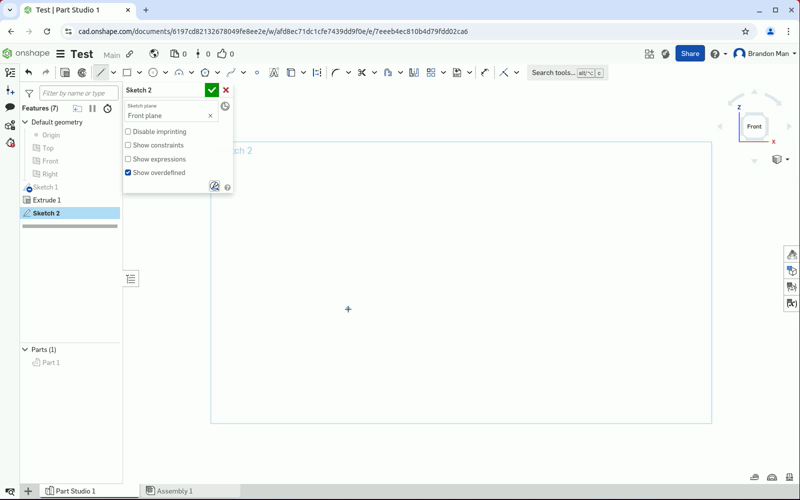
mouse_move(378, 308)
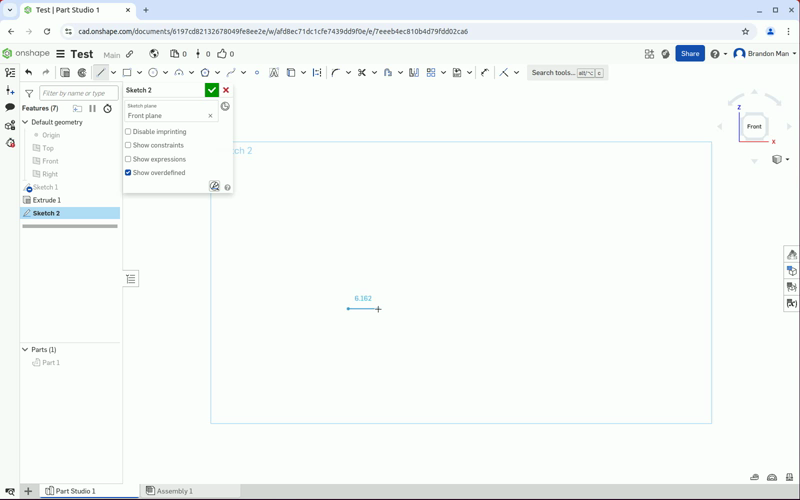
mouse_move(355, 308)
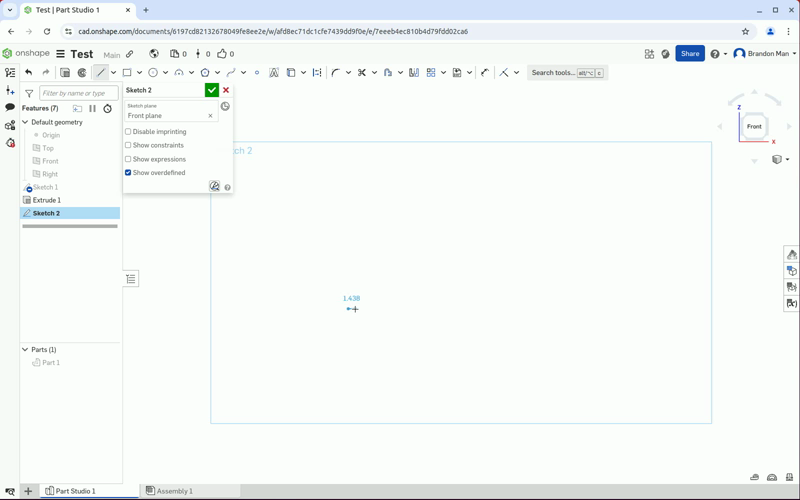
scroll(6)
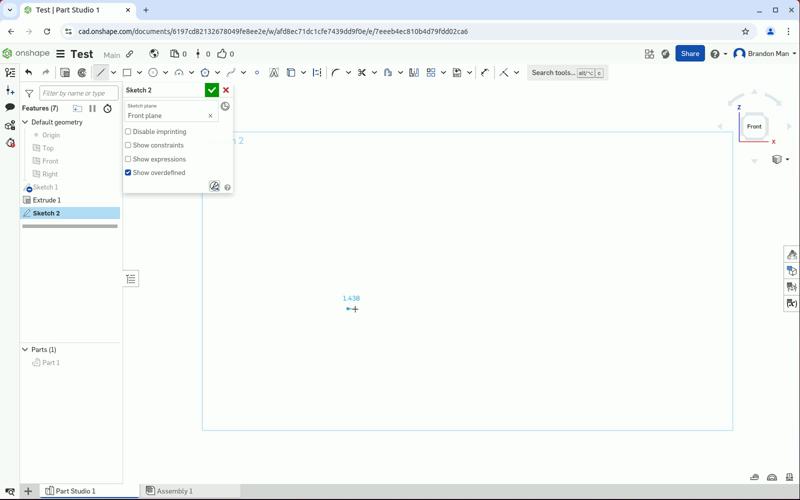
scroll(6)
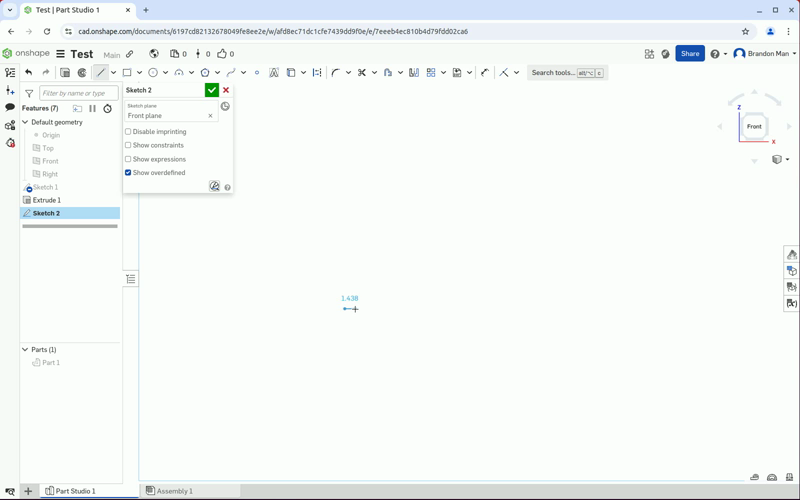
scroll(6)
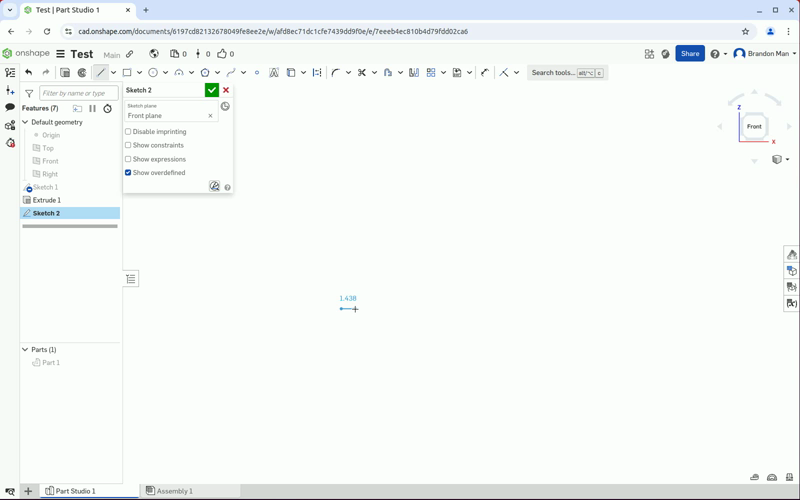
scroll(6)
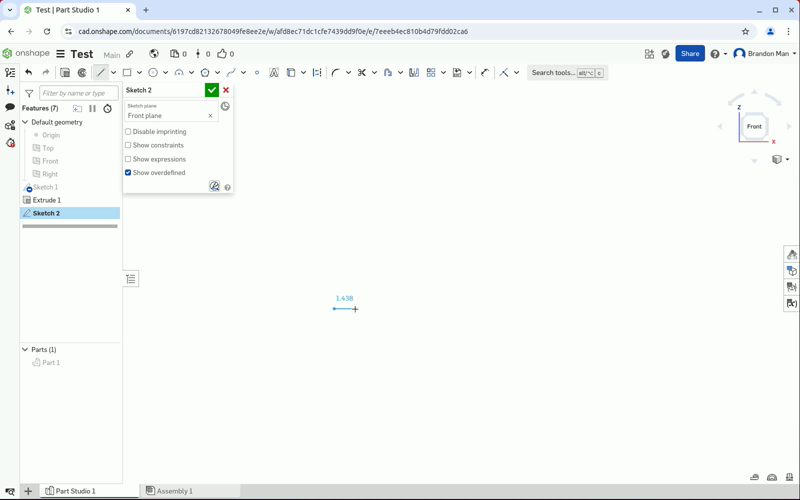
scroll(6)
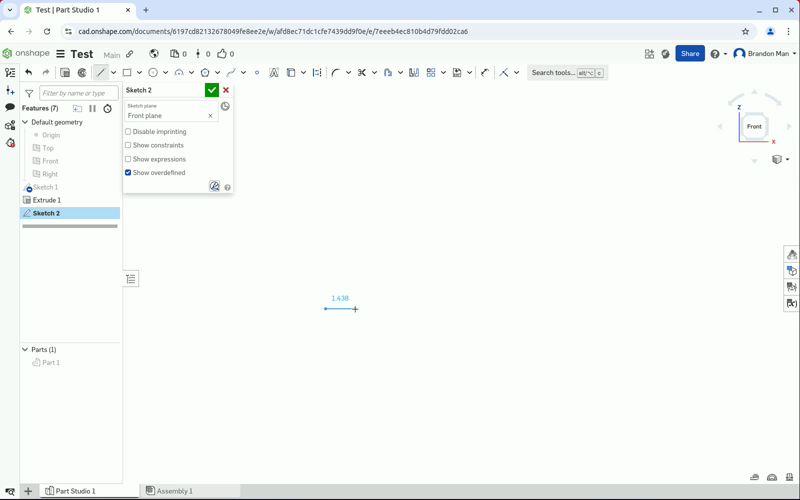
scroll(6)
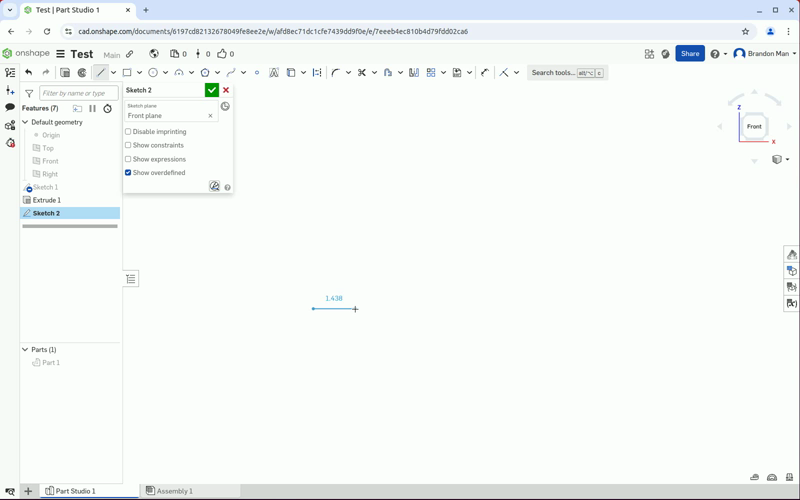
scroll(6)
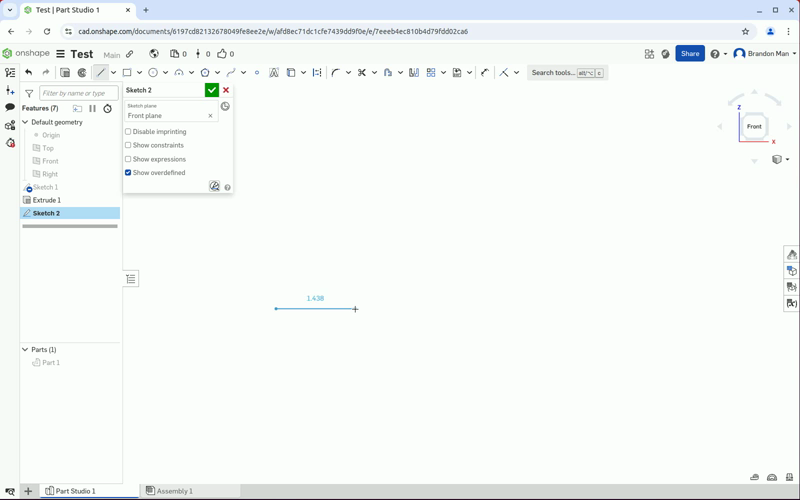
click(355, 308)
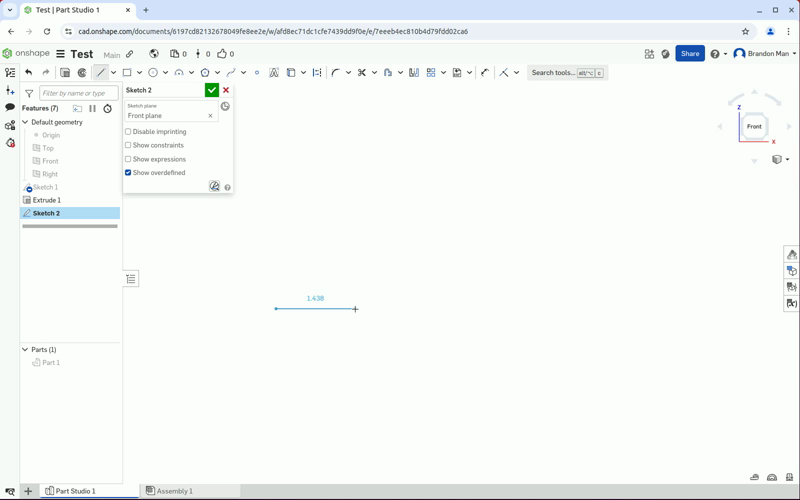
scroll(-6)
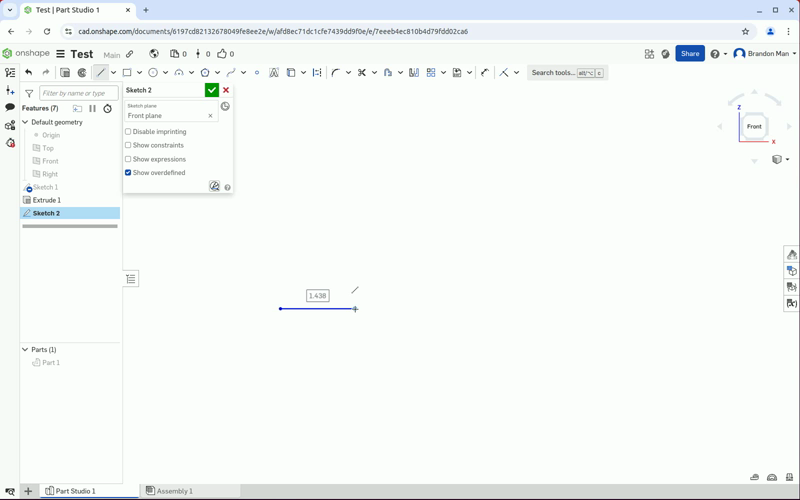
scroll(-6)
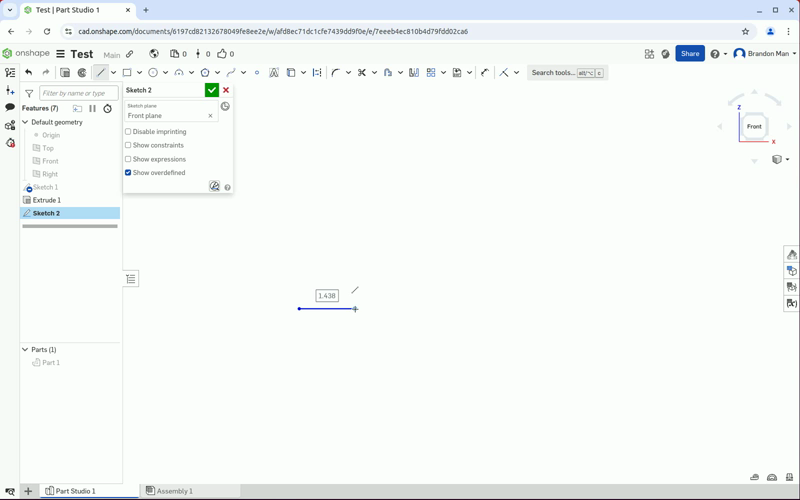
scroll(-6)
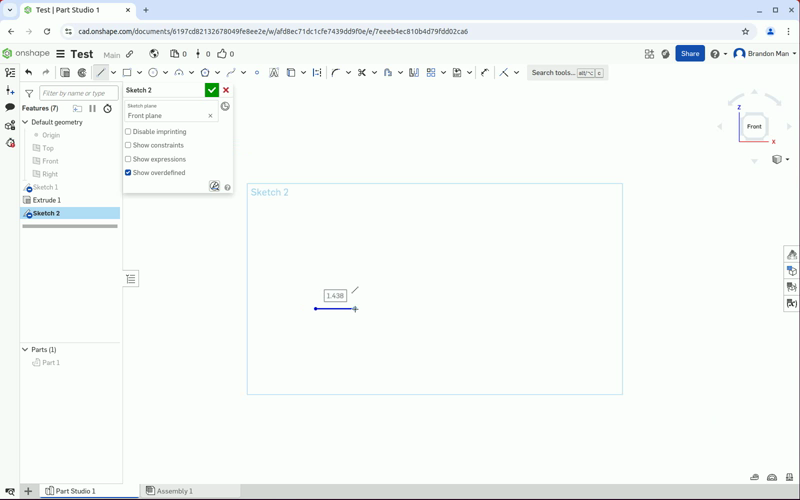
scroll(-6)
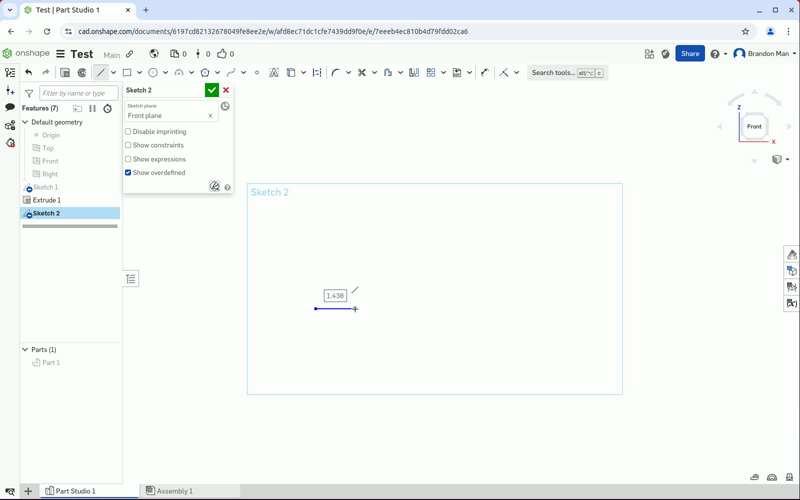
scroll(-6)
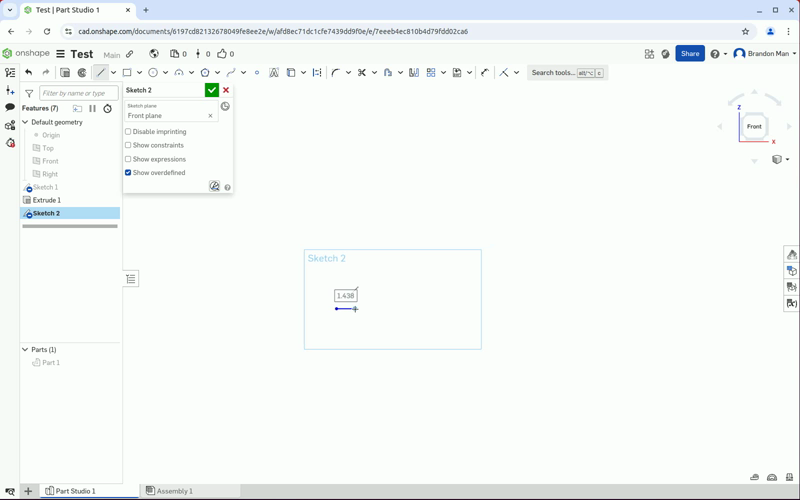
scroll(-6)
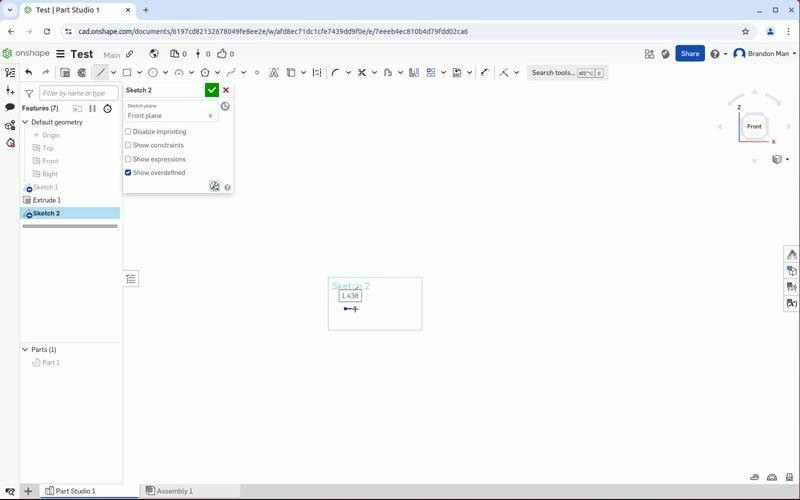
scroll(-6)
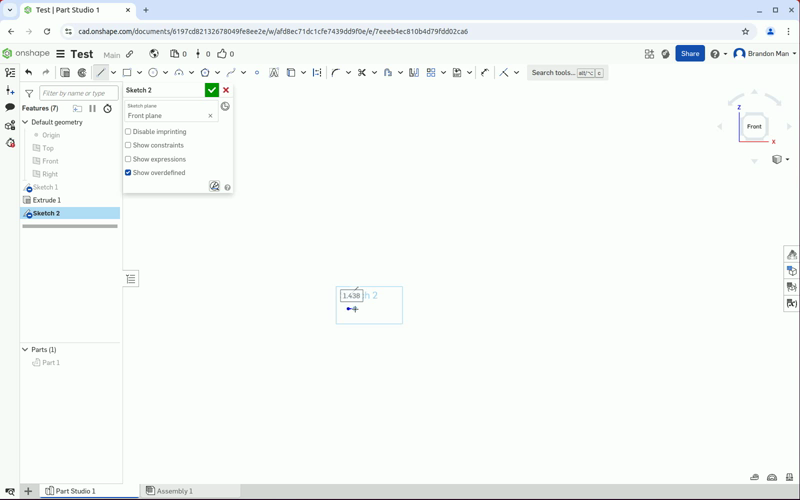
key_up(shift)
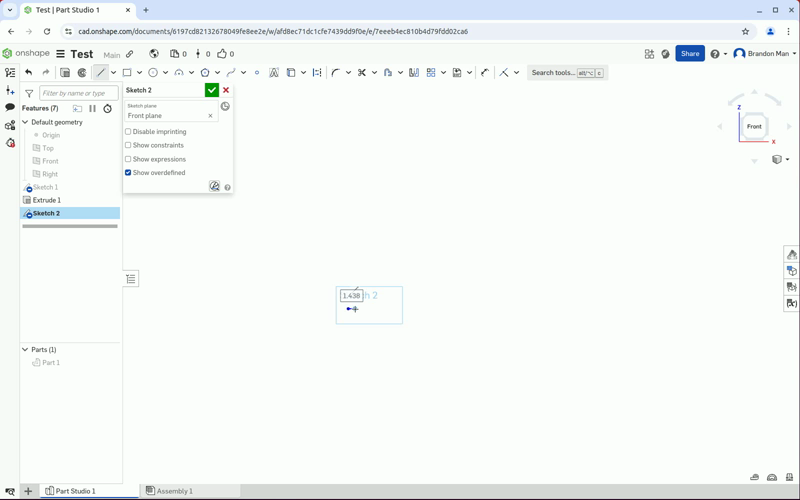
key_down(shift)
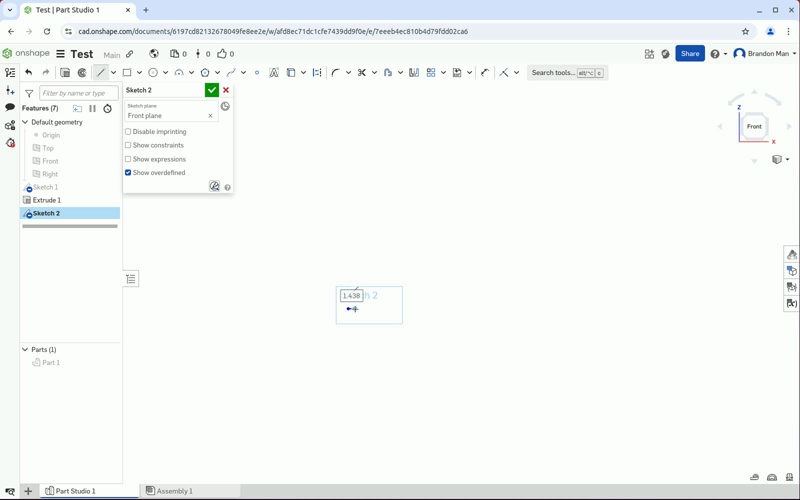
mouse_move(385, 308)
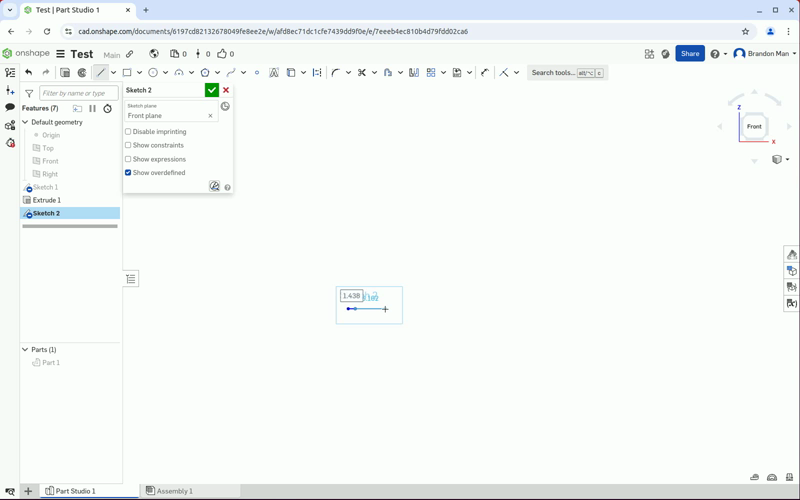
mouse_move(355, 285)
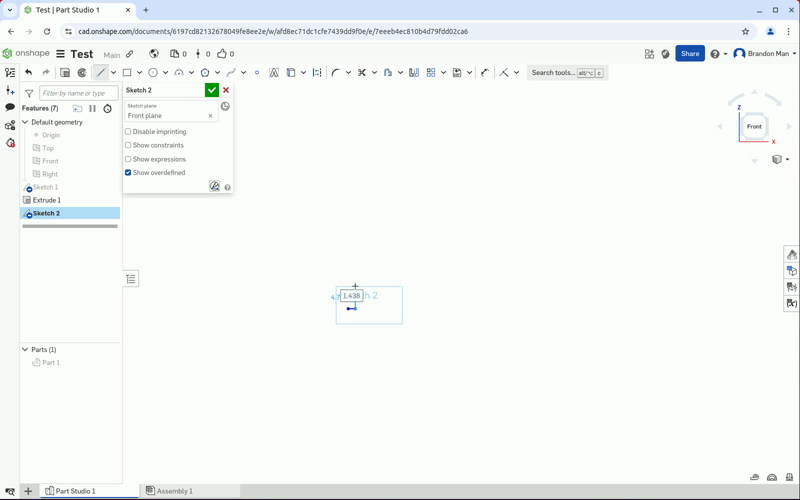
click(355, 285)
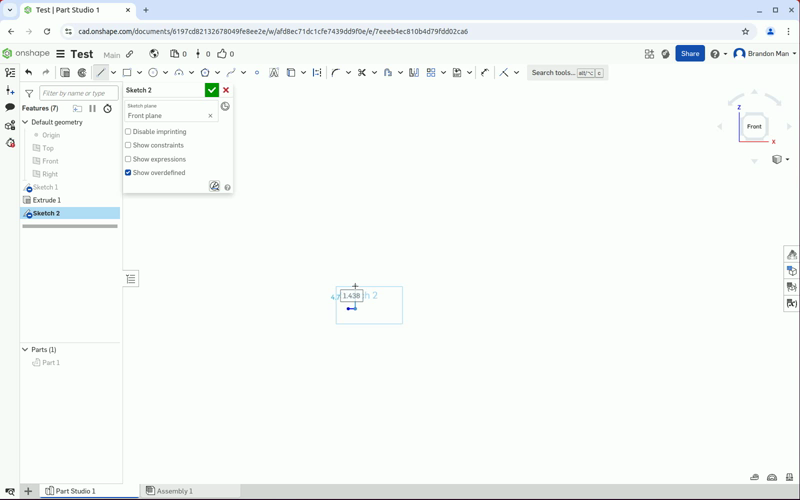
key_up(shift)
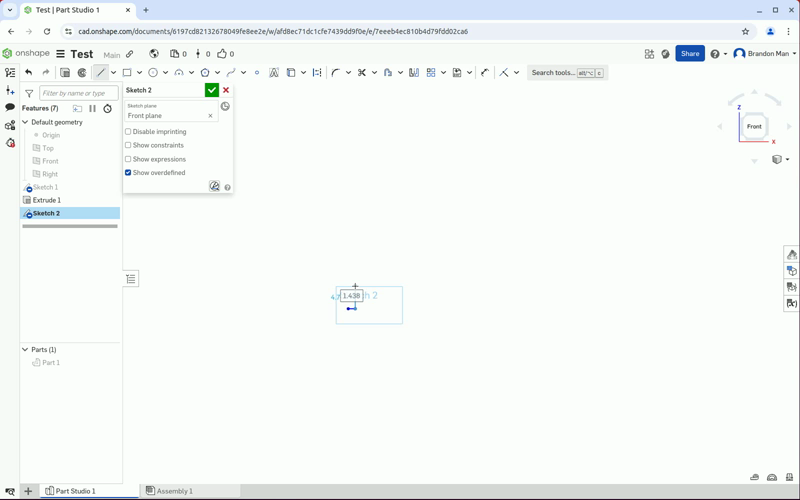
key_down(shift)
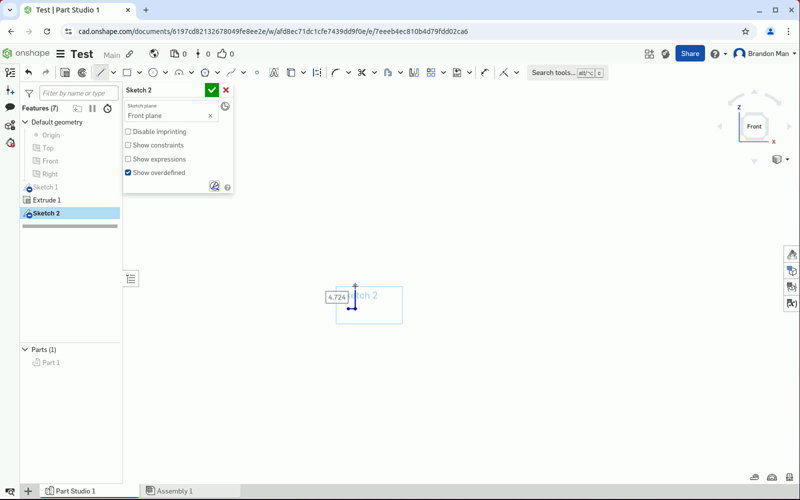
mouse_move(385, 285)
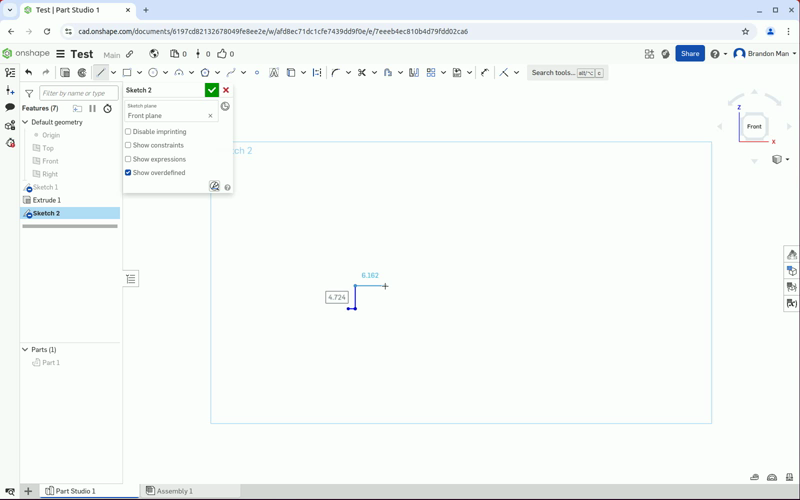
mouse_move(348, 285)
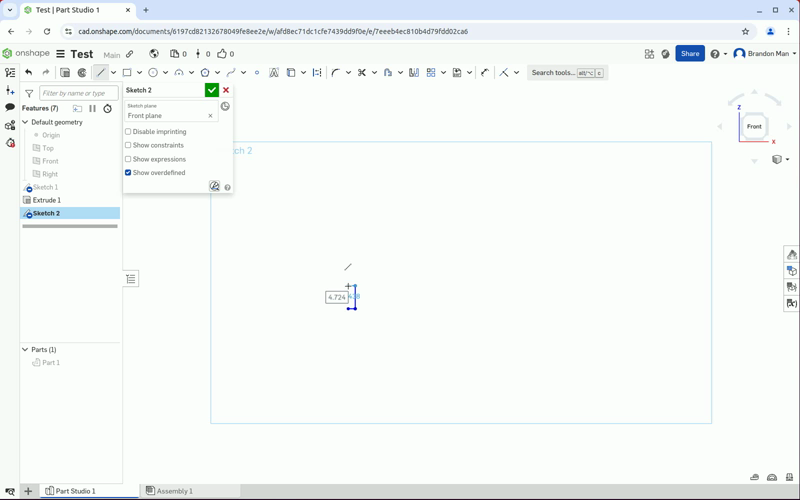
scroll(6)
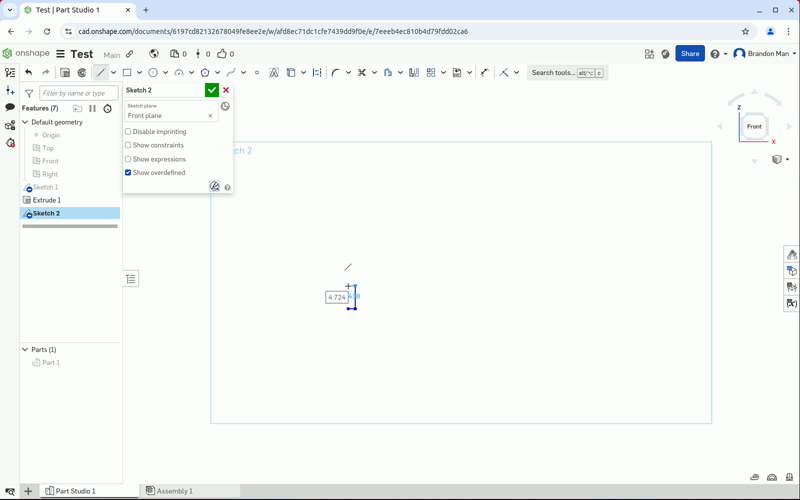
scroll(6)
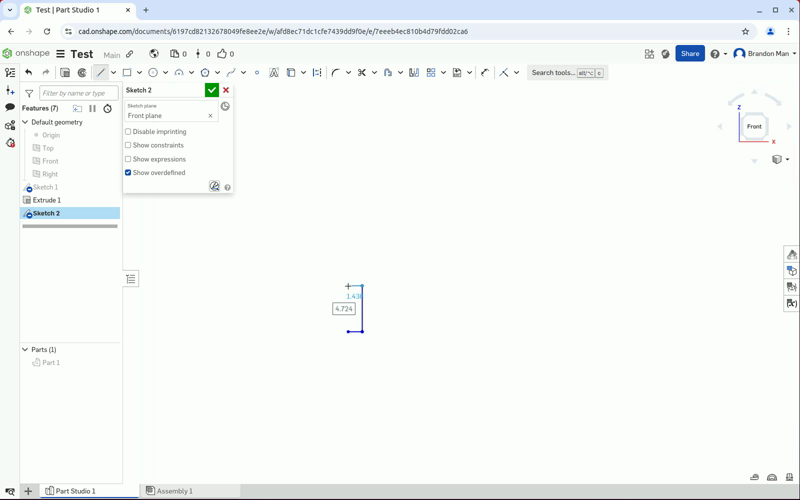
scroll(6)
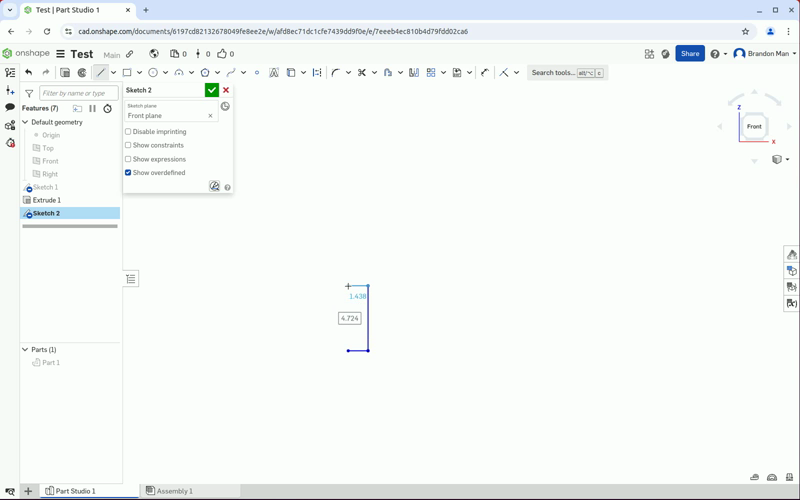
scroll(6)
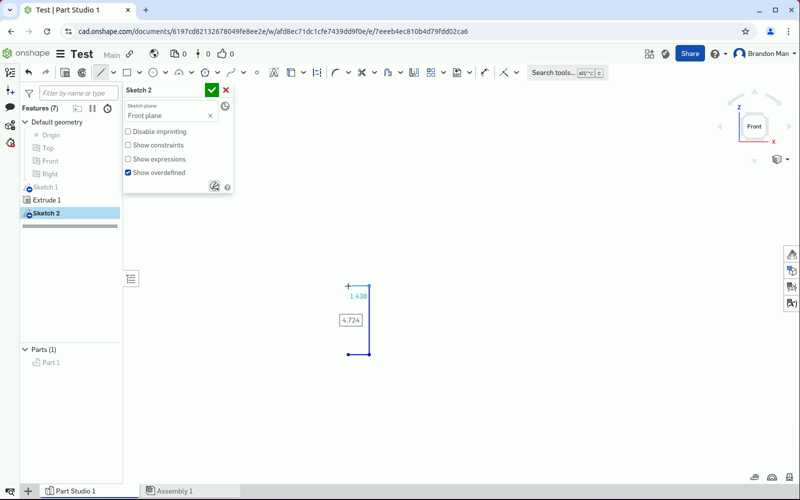
scroll(6)
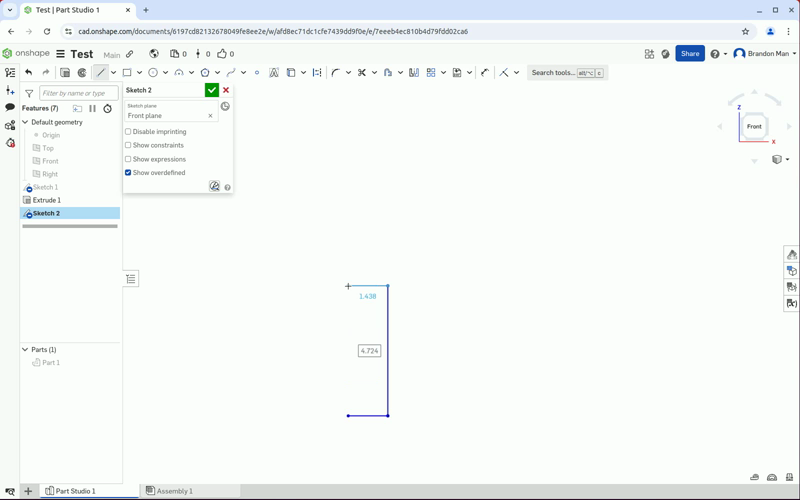
scroll(6)
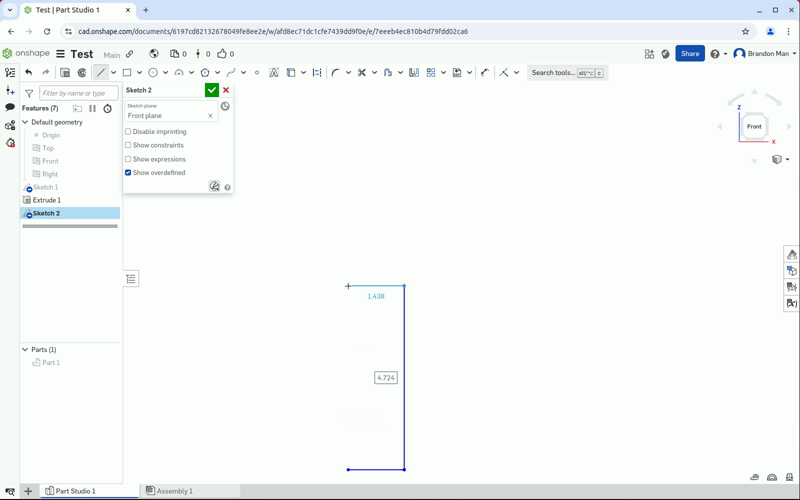
scroll(6)
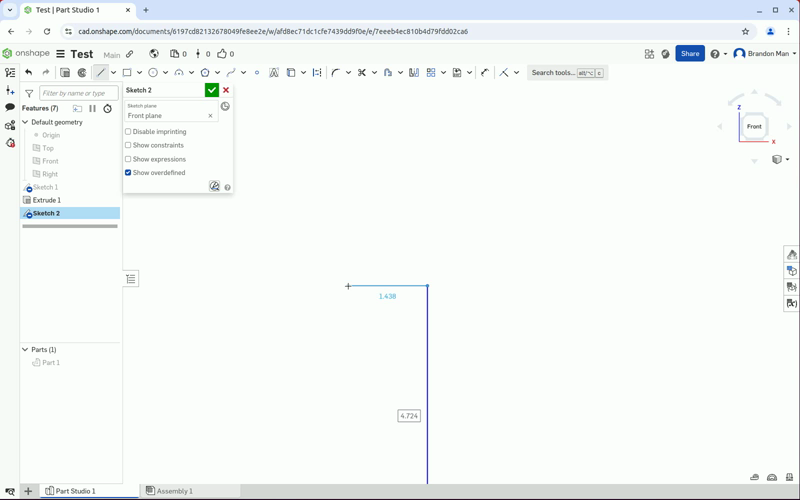
click(348, 285)
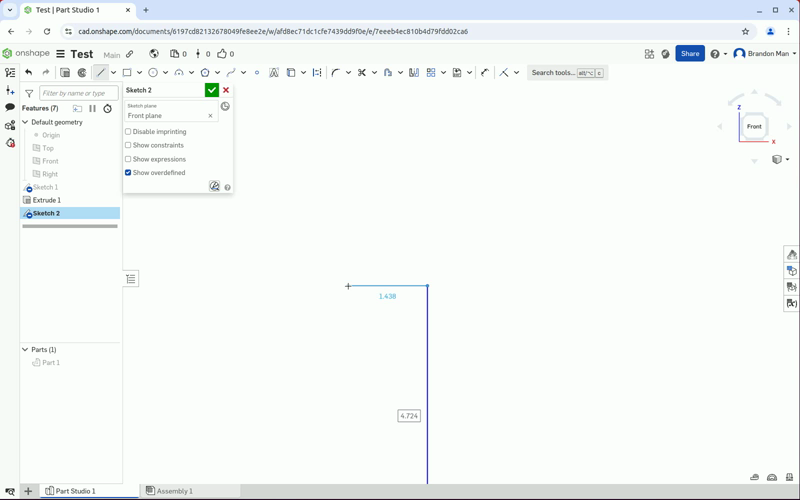
scroll(-6)
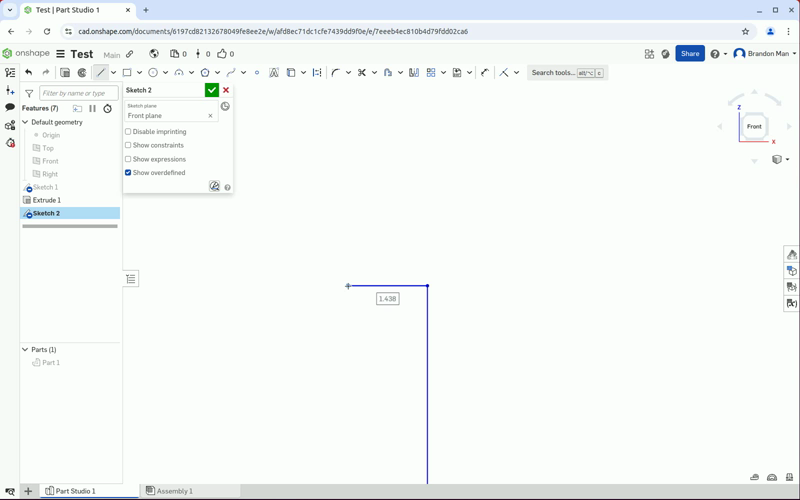
scroll(-6)
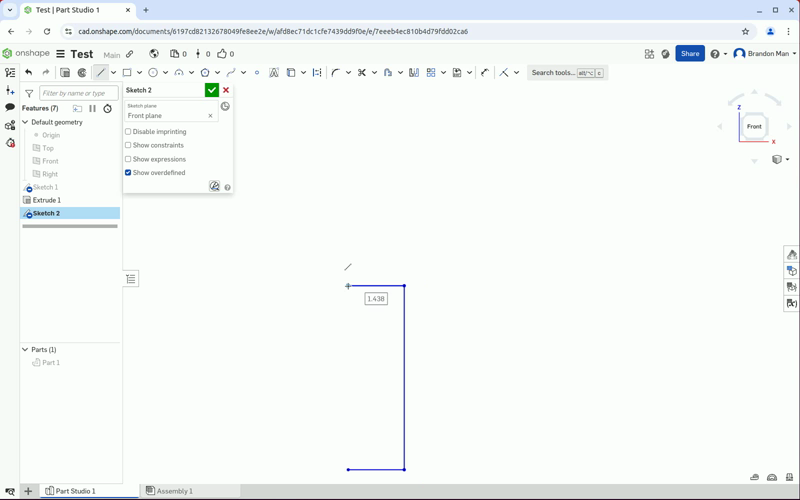
scroll(-6)
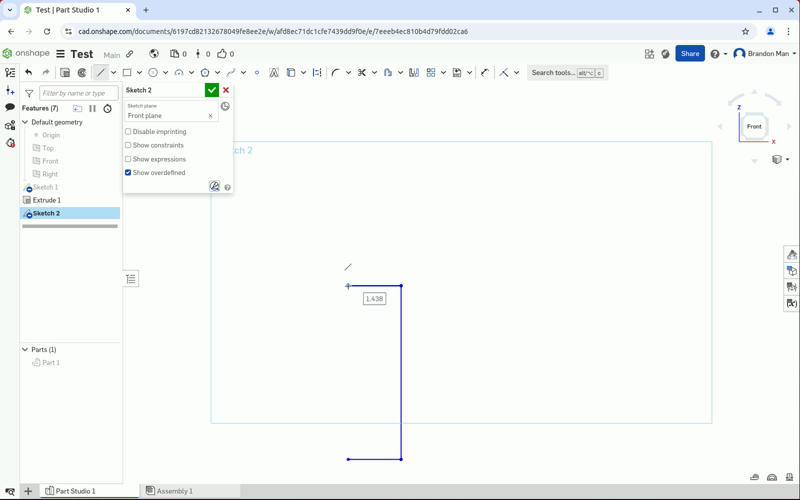
scroll(-6)
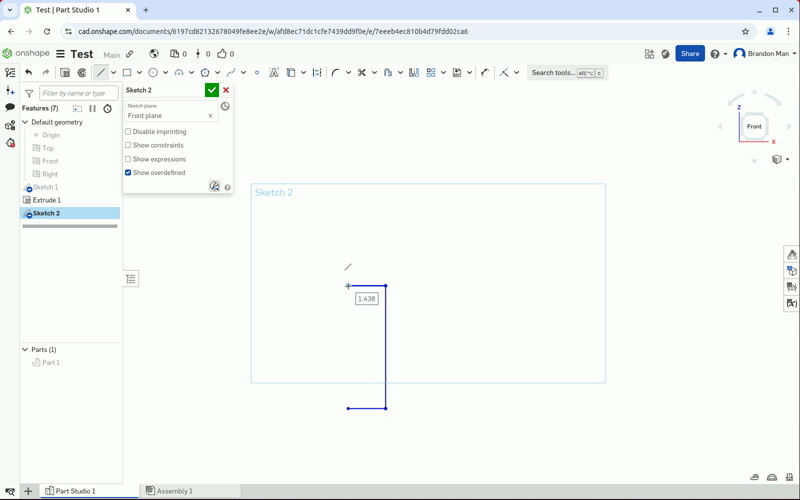
scroll(-6)
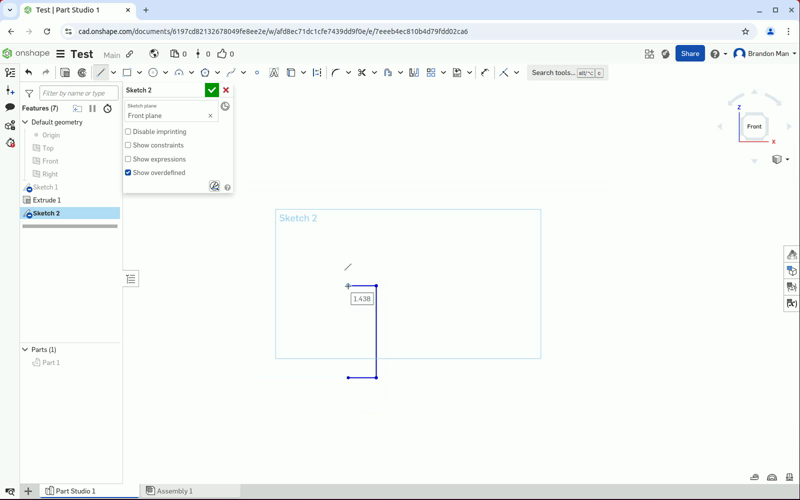
scroll(-6)
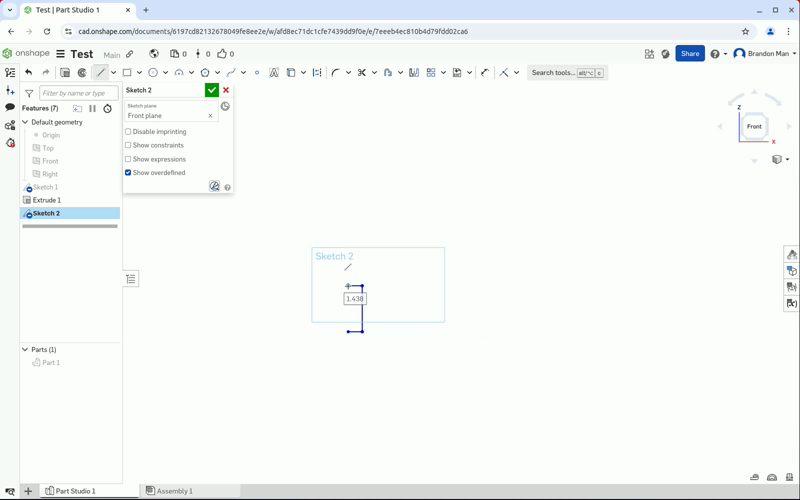
scroll(-6)
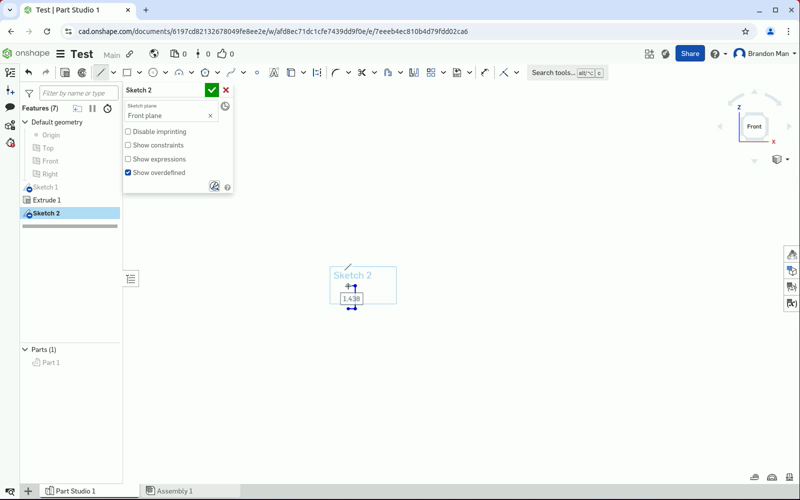
key_up(shift)
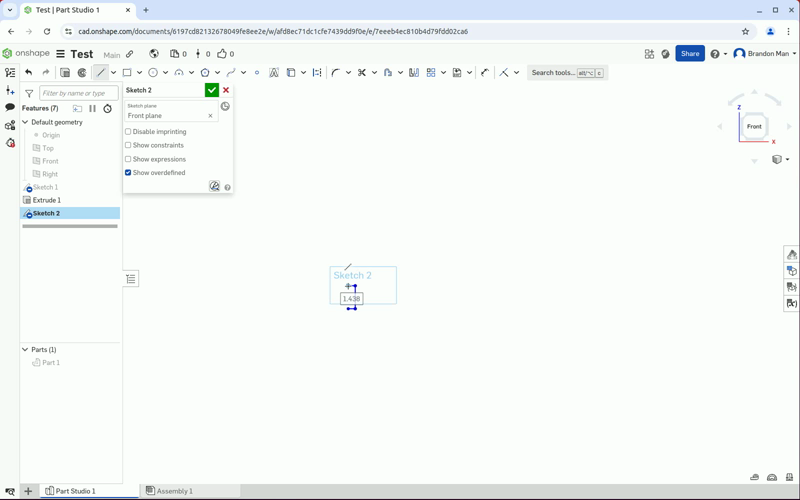
mouse_move(378, 285)
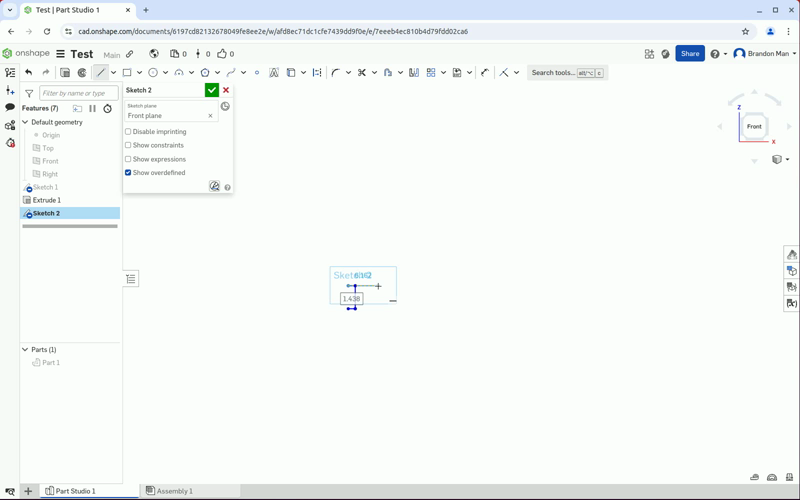
key_down(shift)
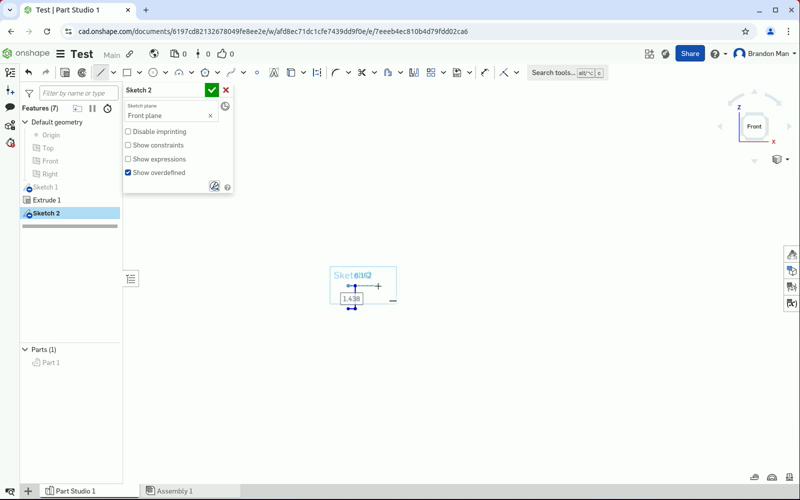
mouse_move(348, 308)
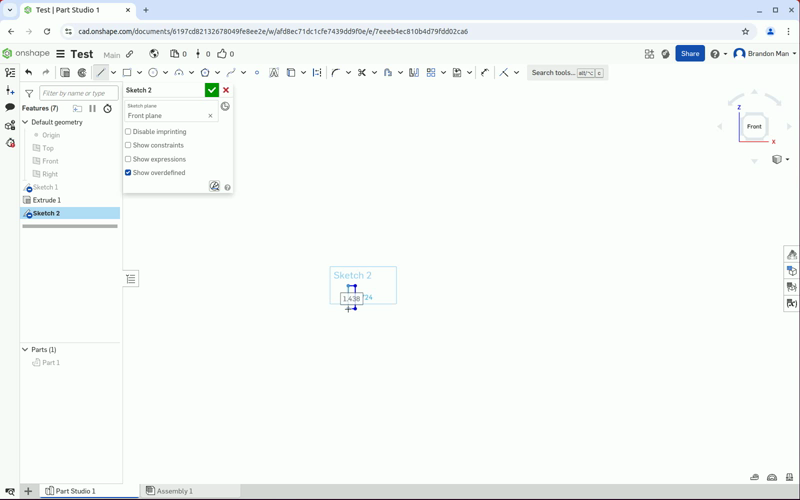
key_up(shift)
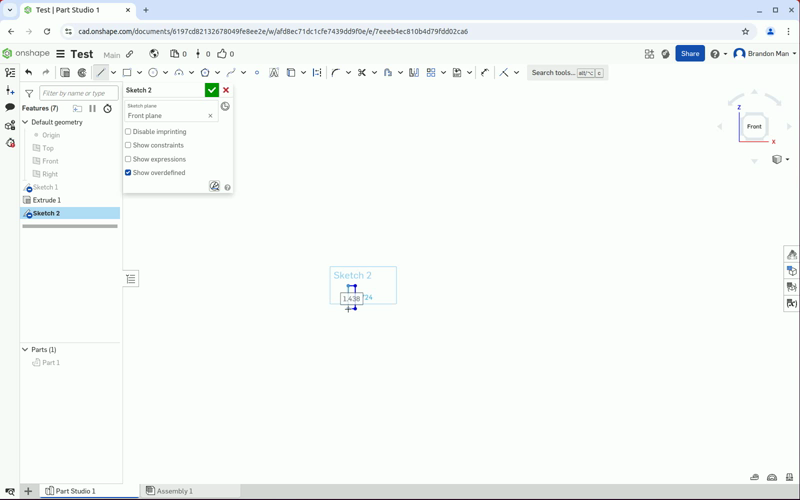
click(348, 308)
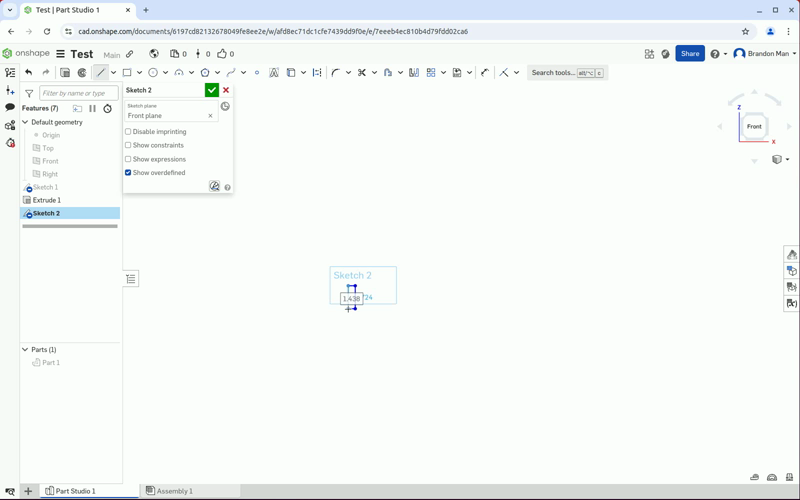
key(esc)
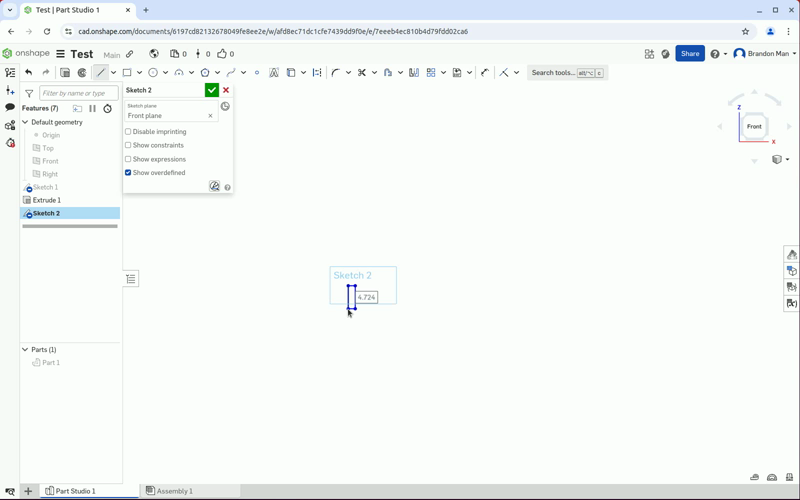
mouse_move(348, 302)
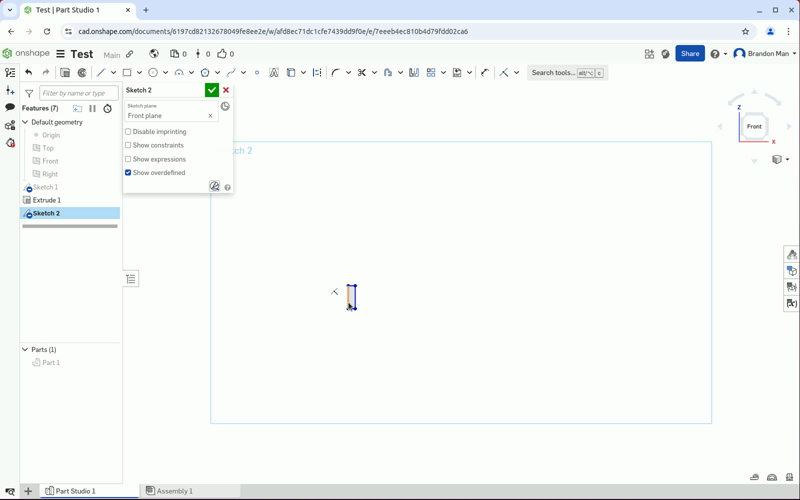
scroll(6)
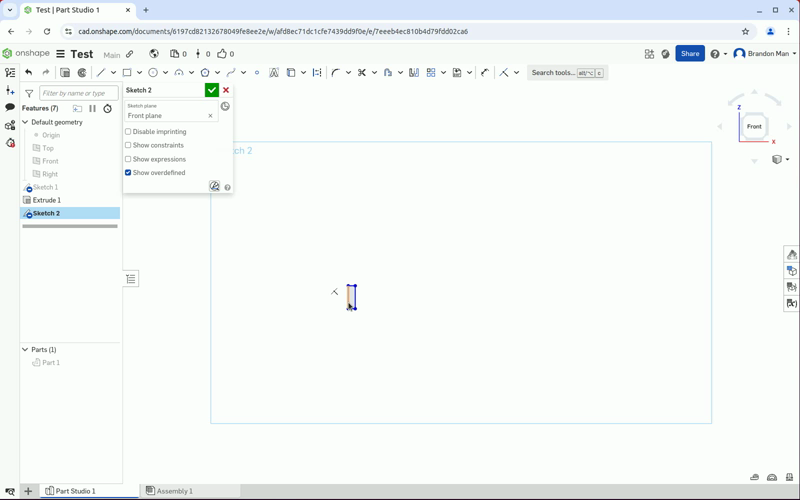
scroll(6)
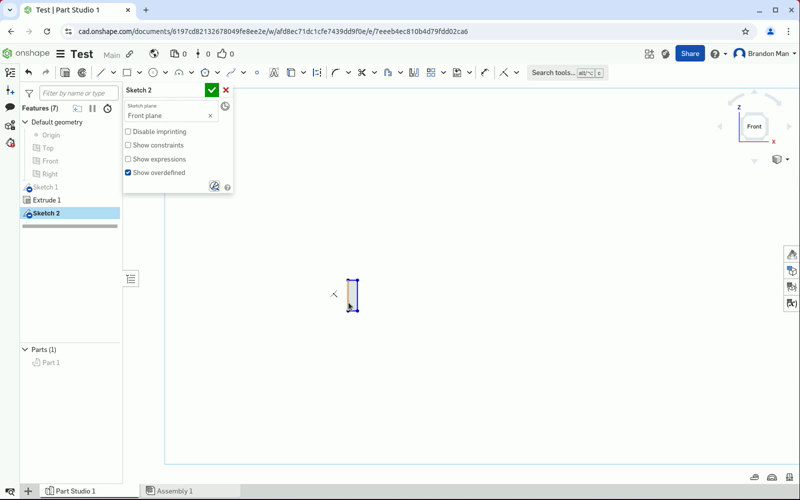
scroll(6)
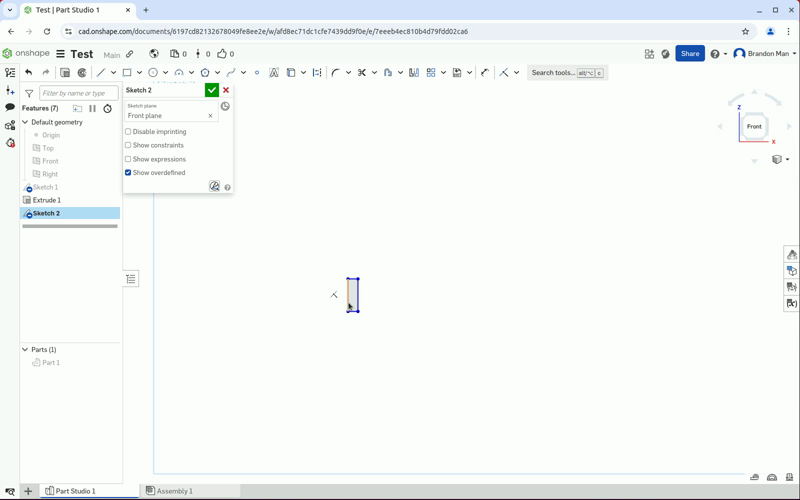
scroll(6)
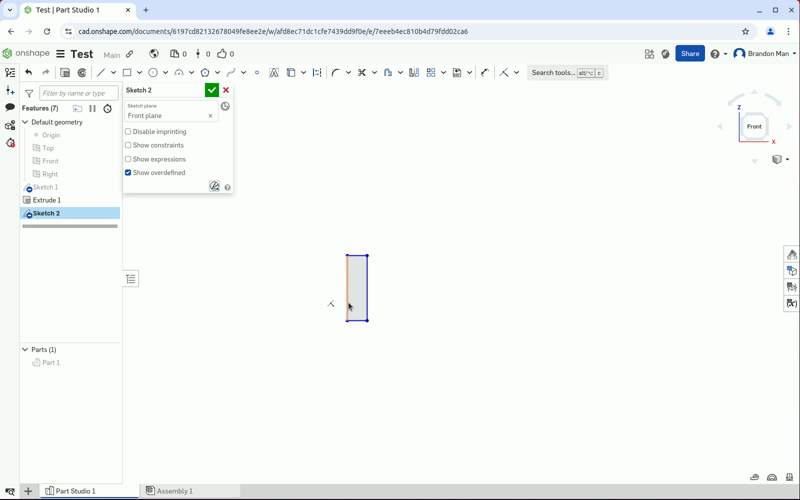
scroll(6)
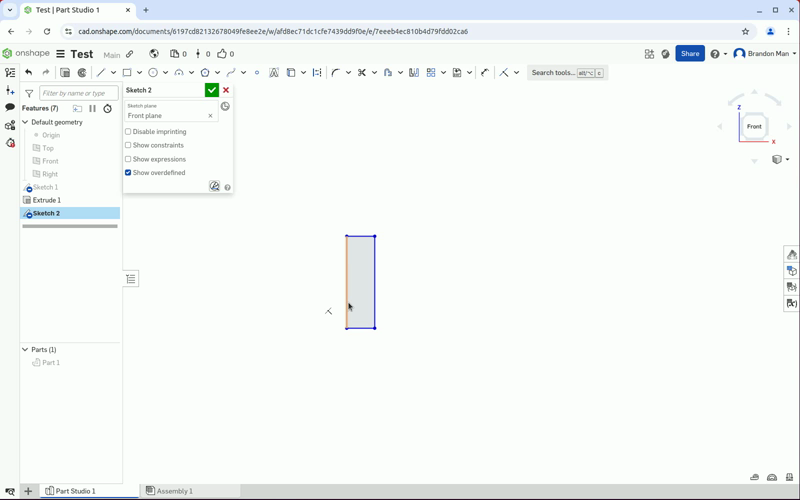
scroll(6)
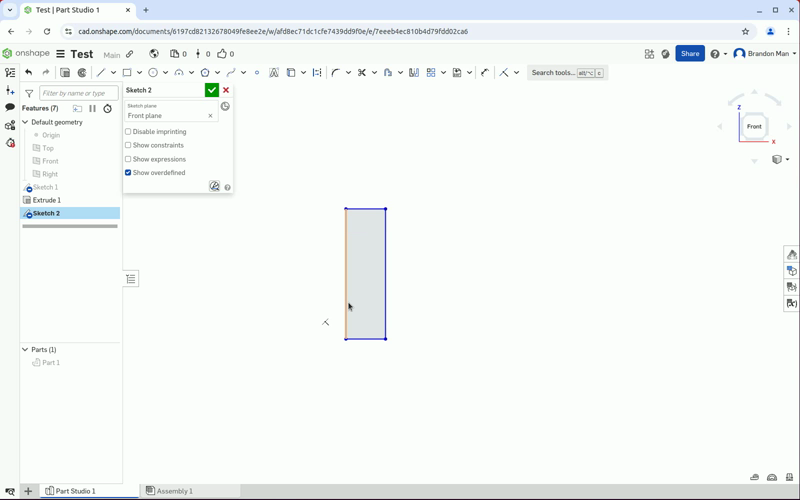
scroll(6)
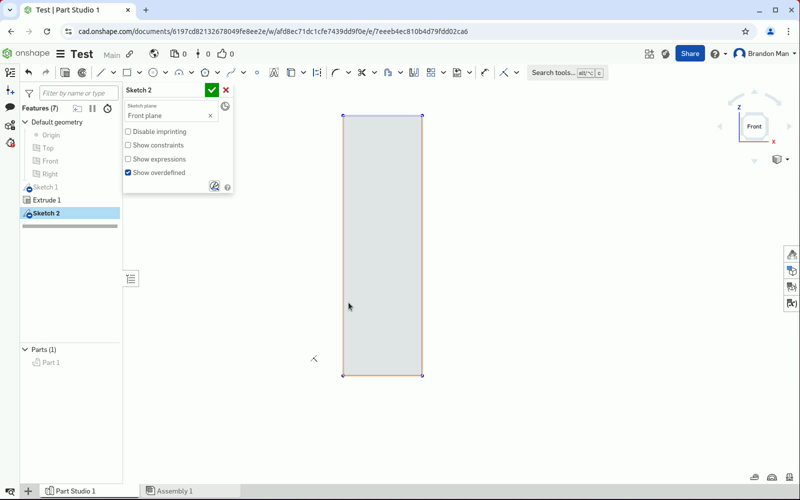
click(348, 302)
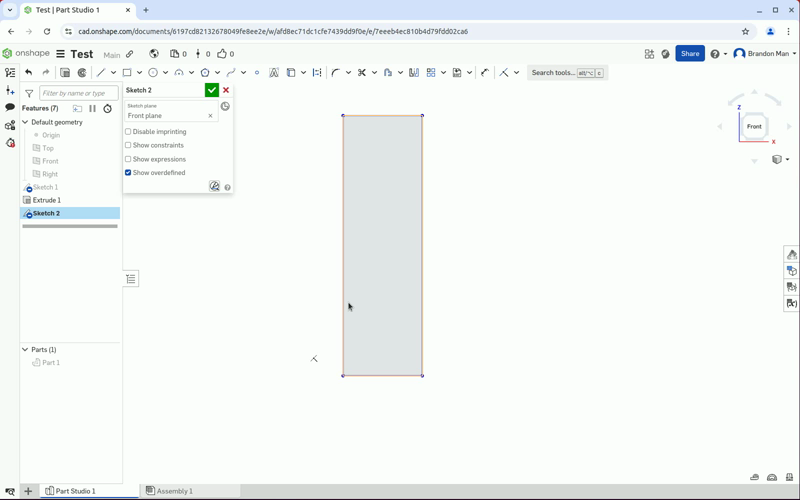
scroll(-6)
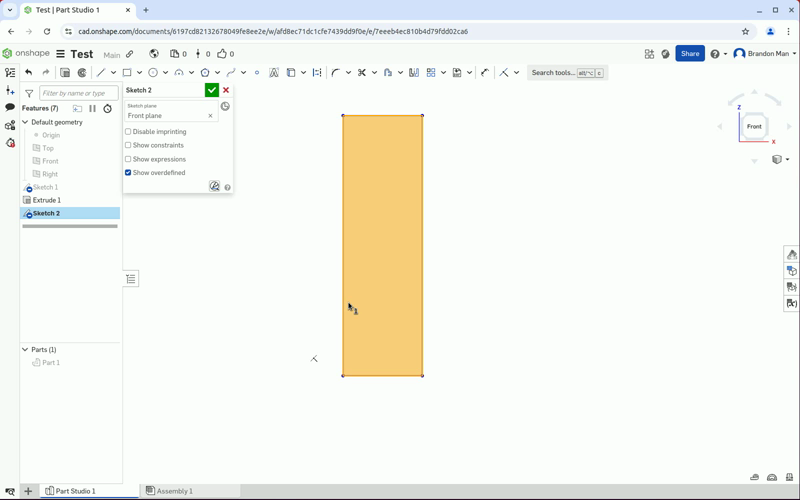
scroll(-6)
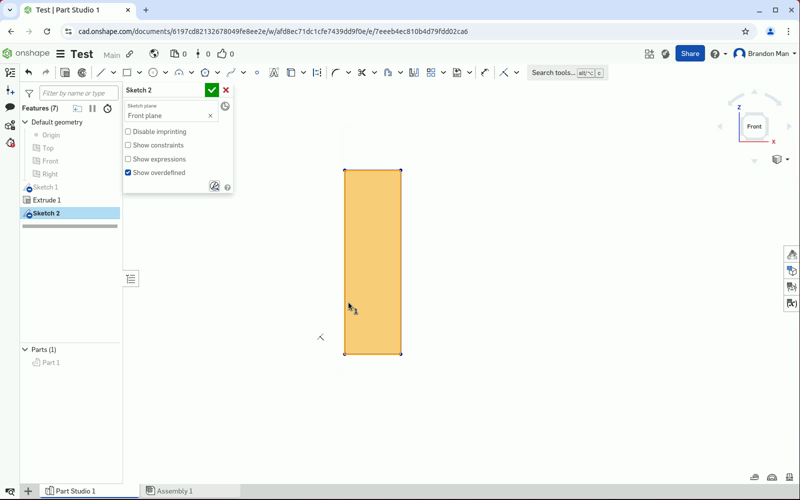
scroll(-6)
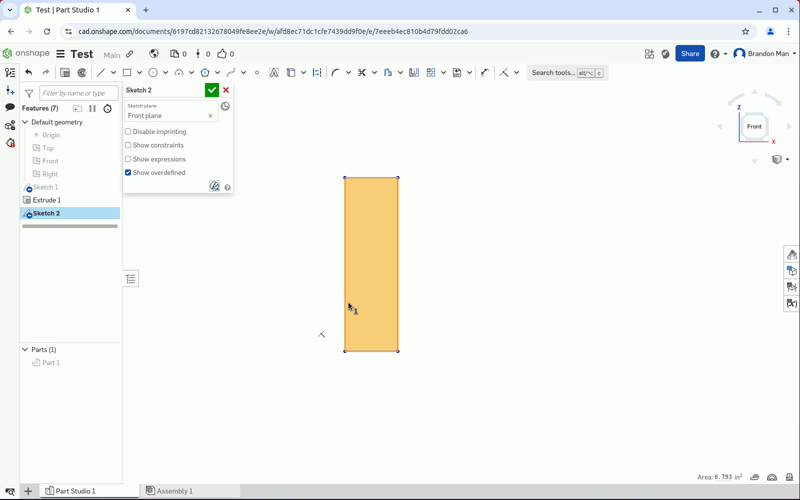
scroll(-6)
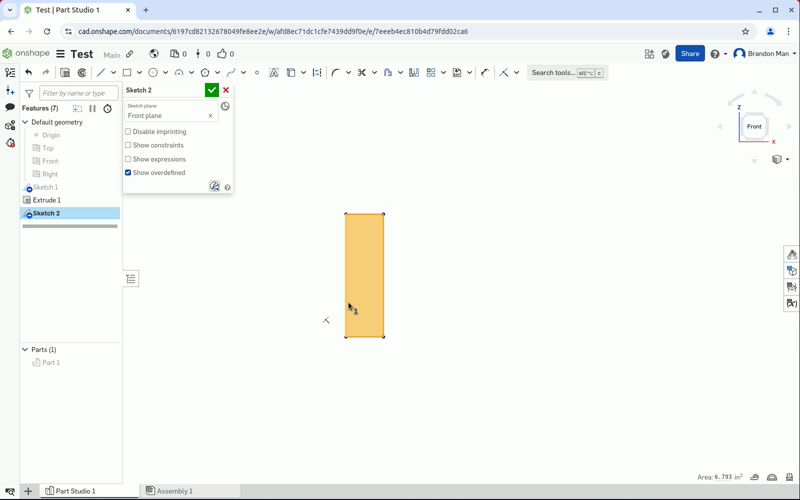
scroll(-6)
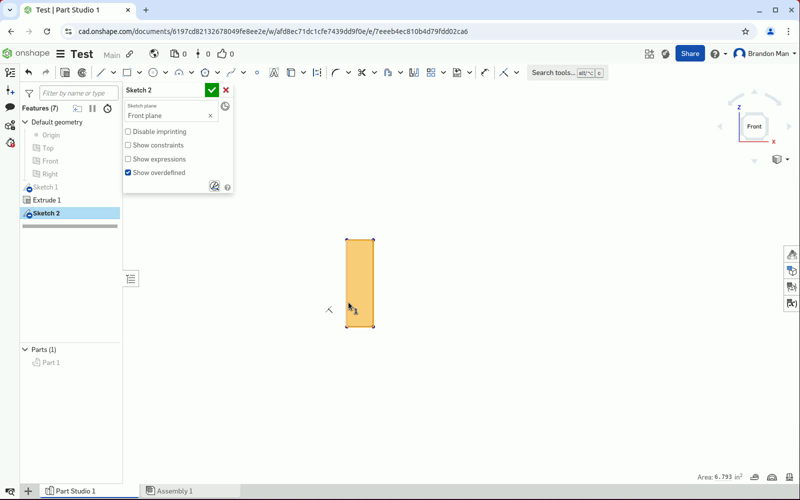
scroll(-6)
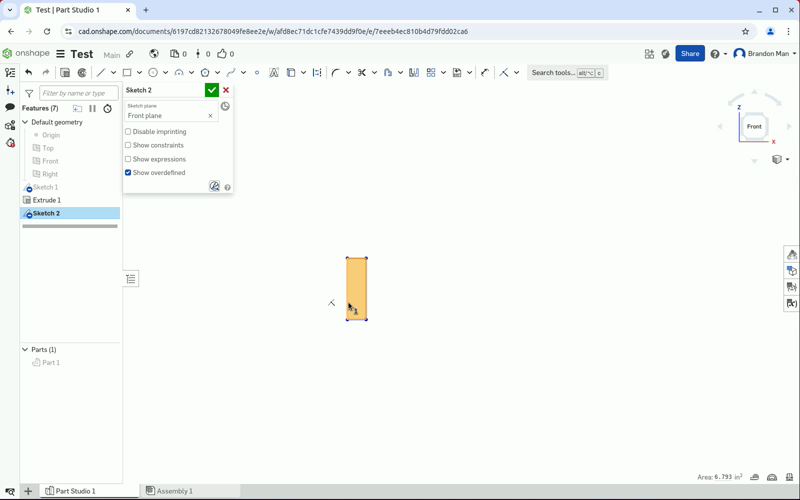
scroll(-6)
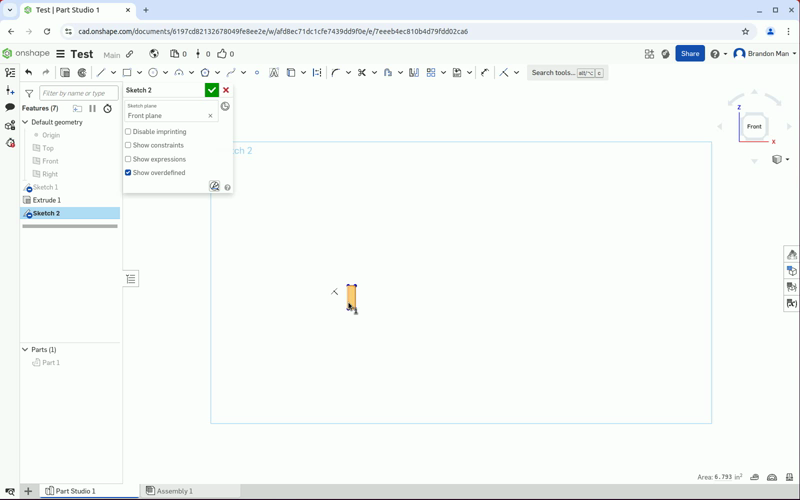
mouse_move(73, 352)
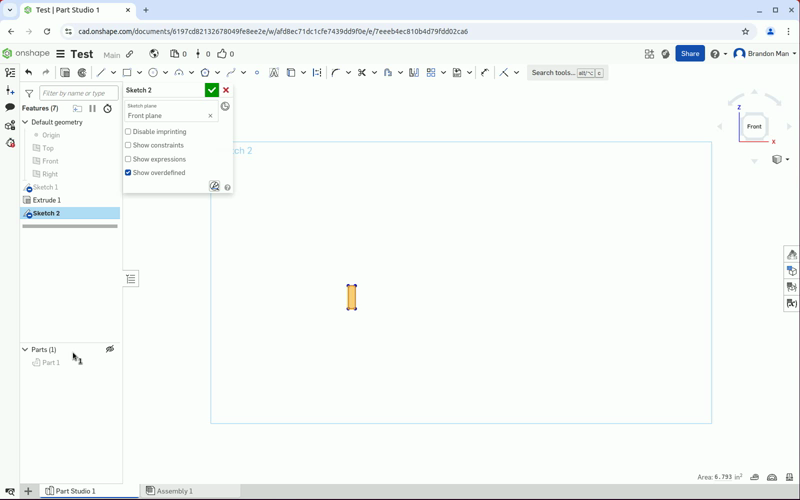
key(shift+y)
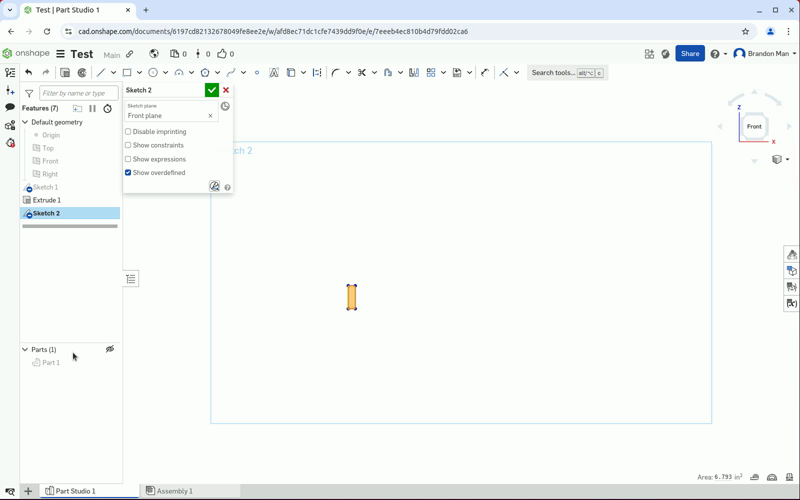
key(shift+e)
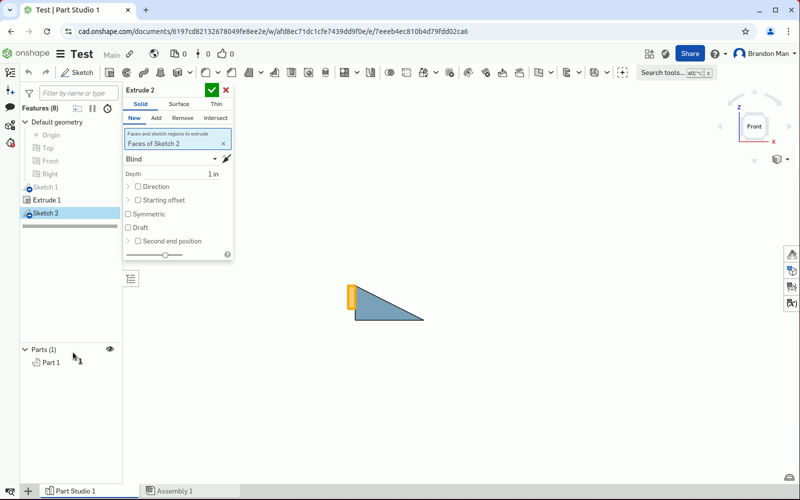
mouse_move(143, 106)
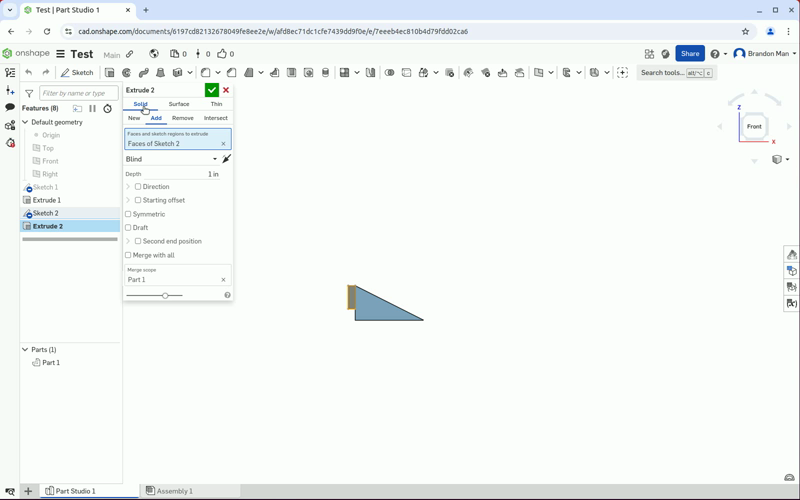
click(143, 106)
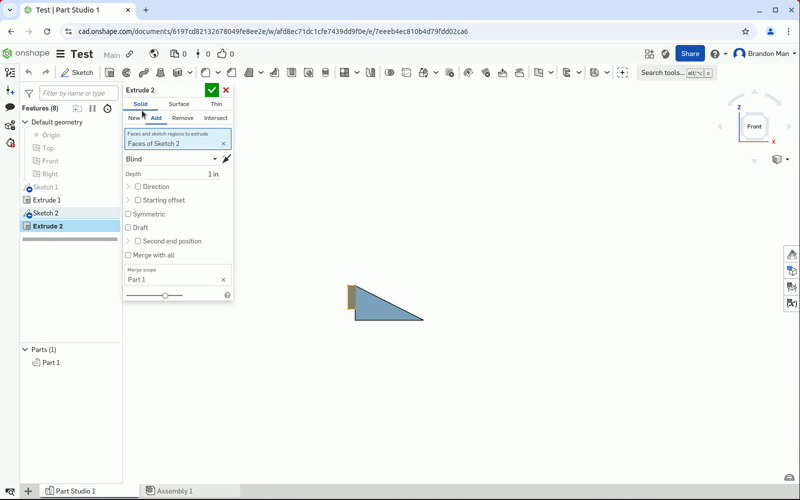
mouse_move(137, 120)
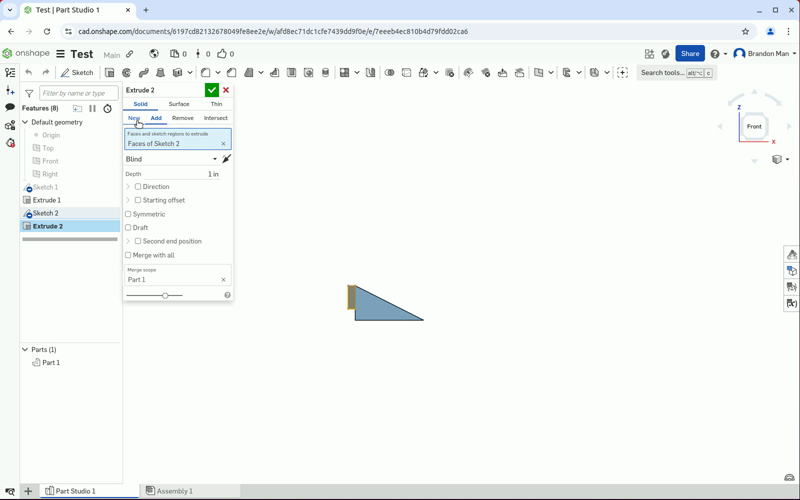
click(137, 120)
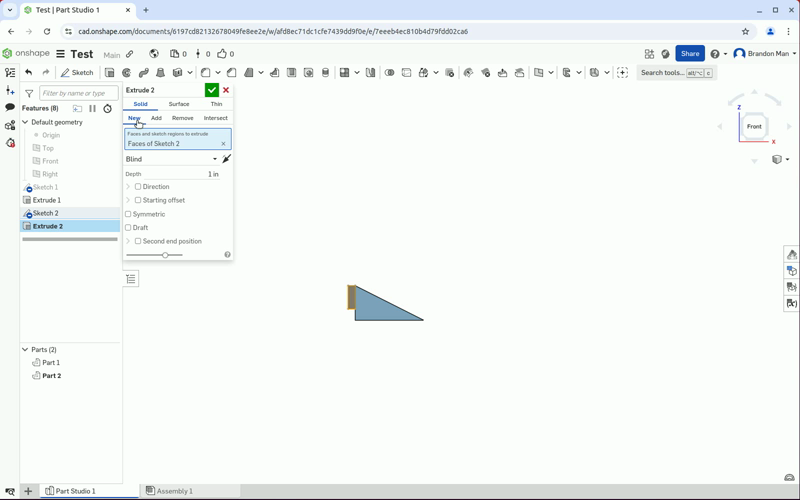
key(tab, 4)
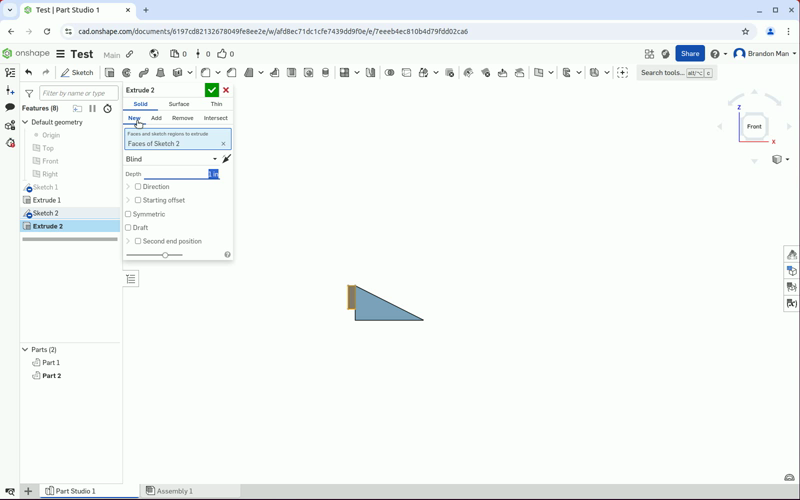
text(1.444)
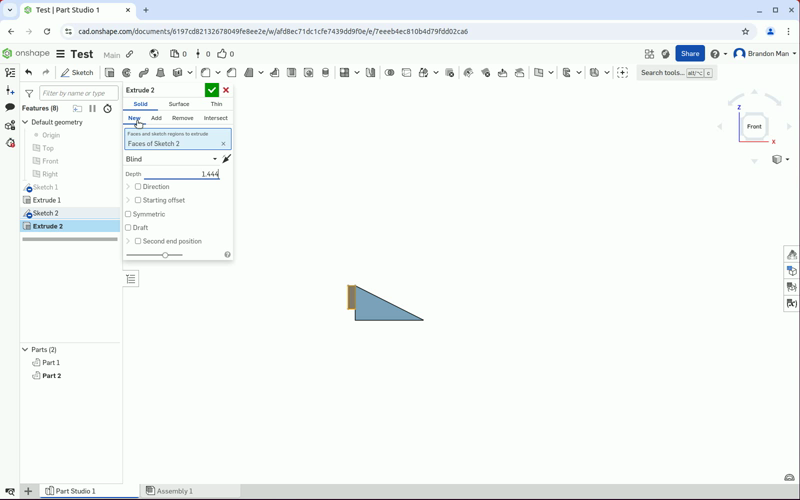
key(enter)
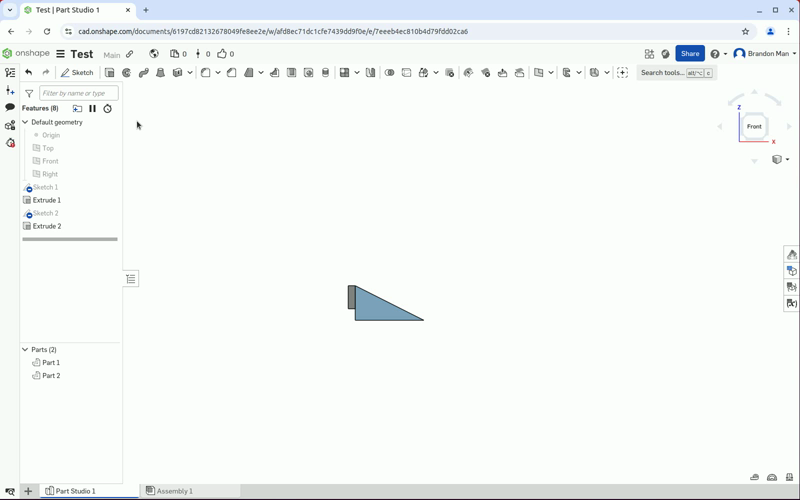
key(shift+h)
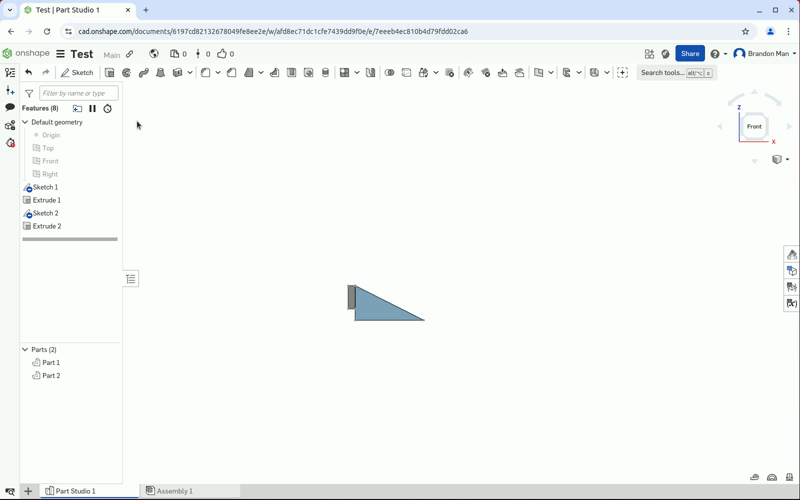
key(shift+h)
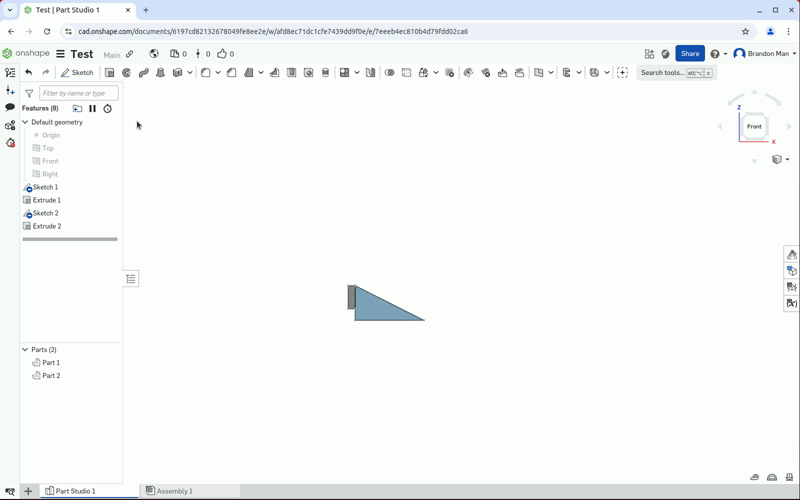
key(shift+7)
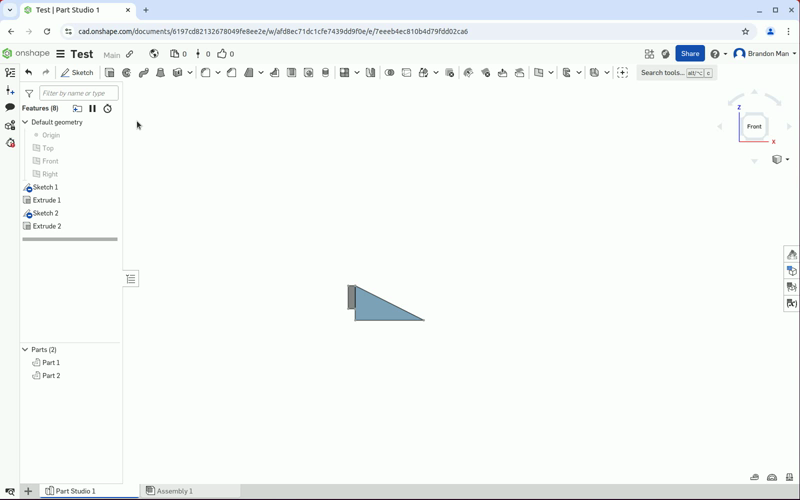
key(left, 2)
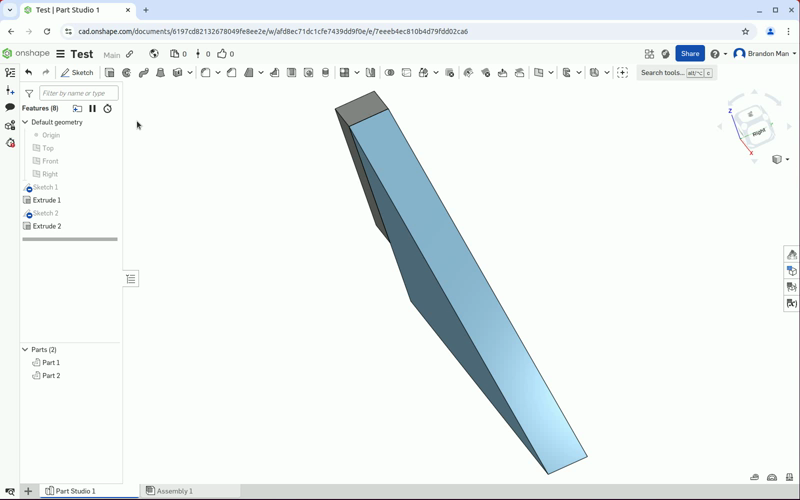
key(down, 2)
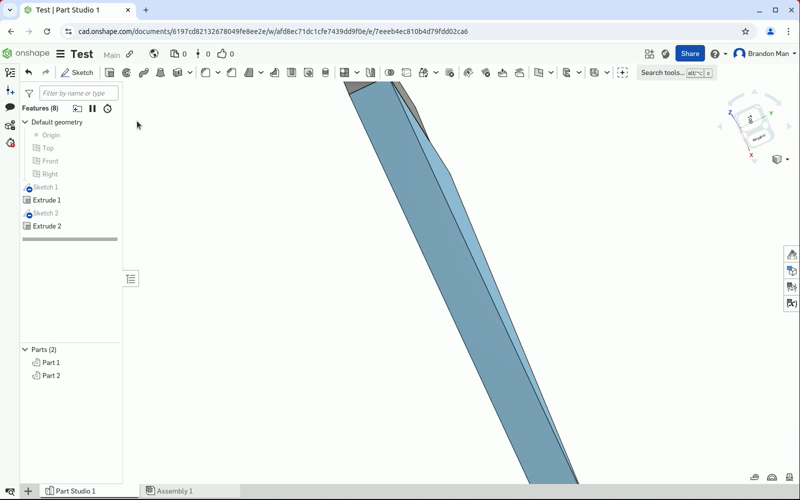
key(up, 2)
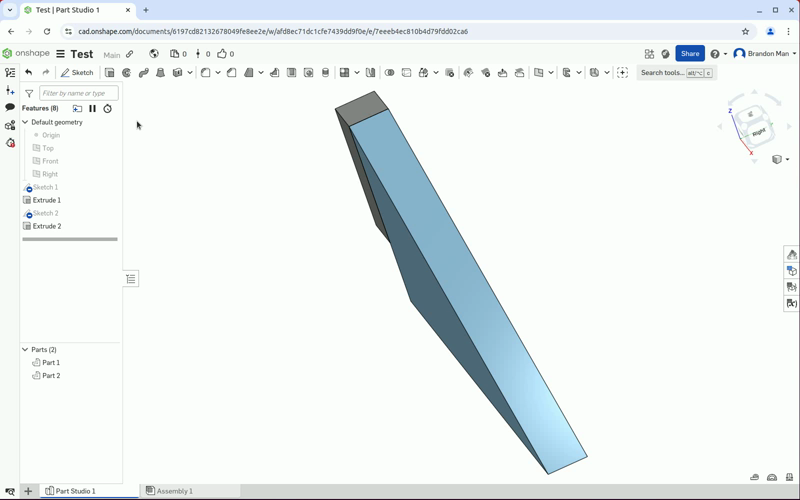
key(right, 2)
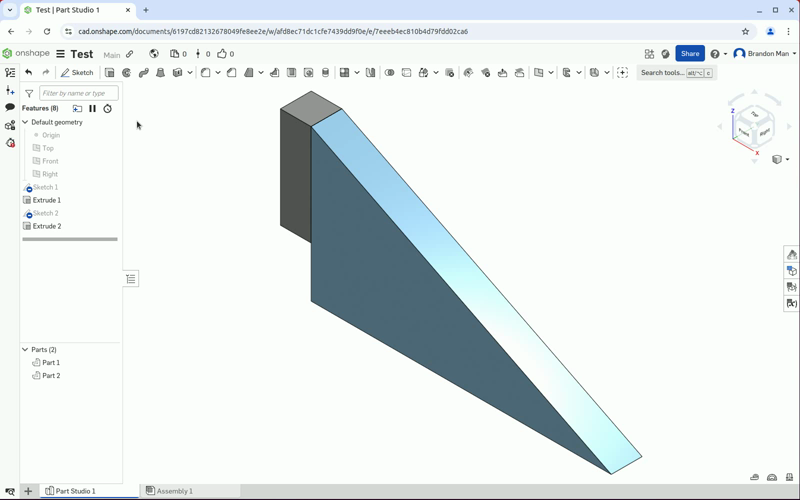
mouse_move(73, 189)
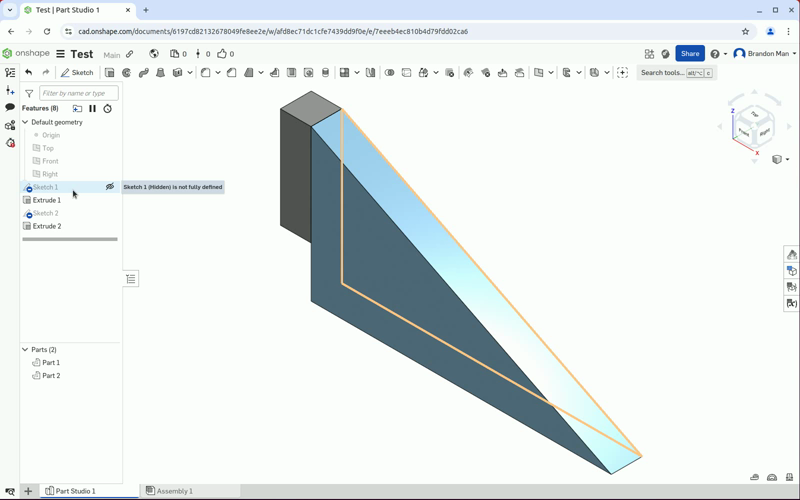
click(73, 189)